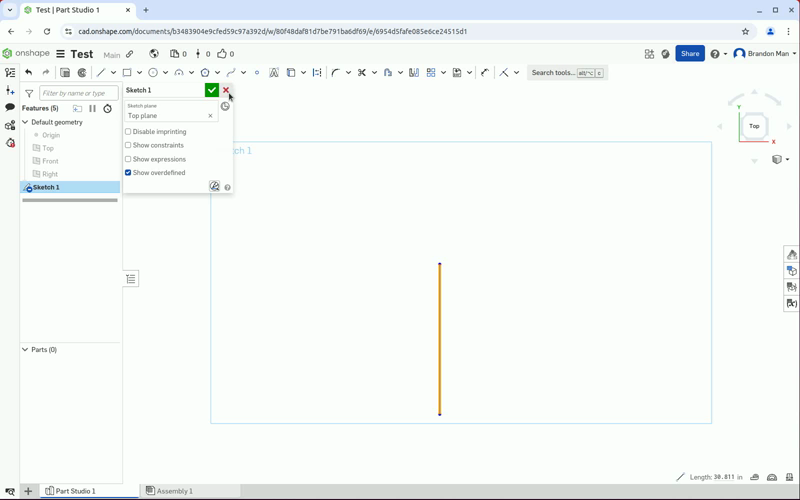
key(shift+h)
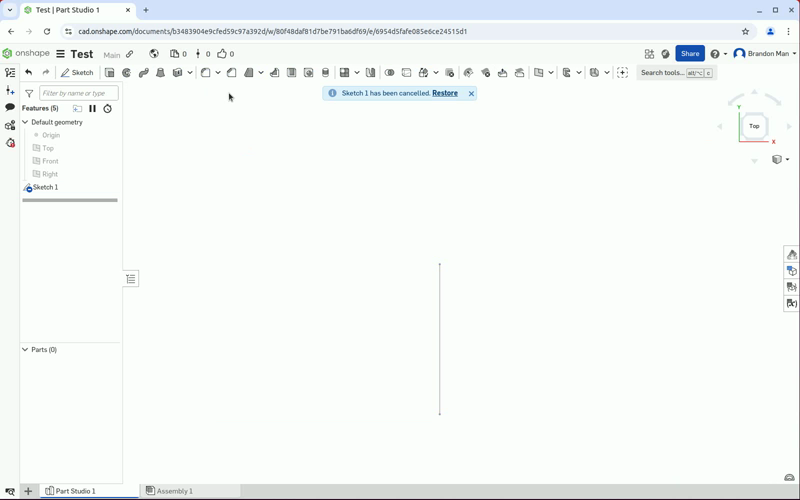
key(shift+s)
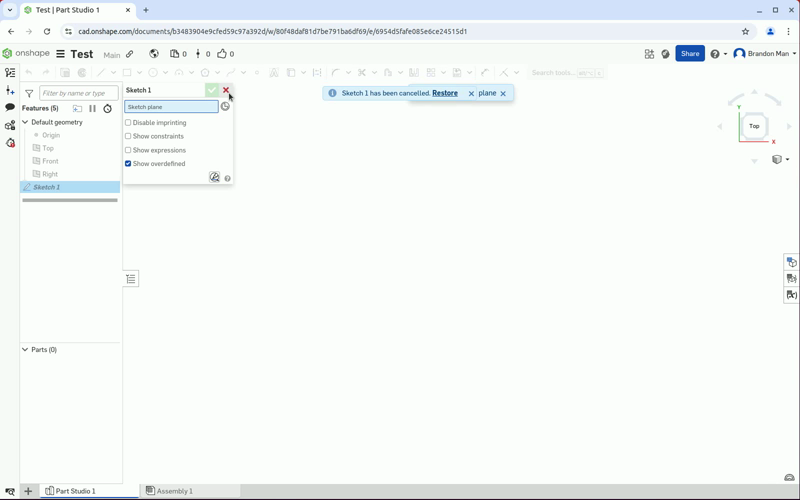
mouse_move(73, 150)
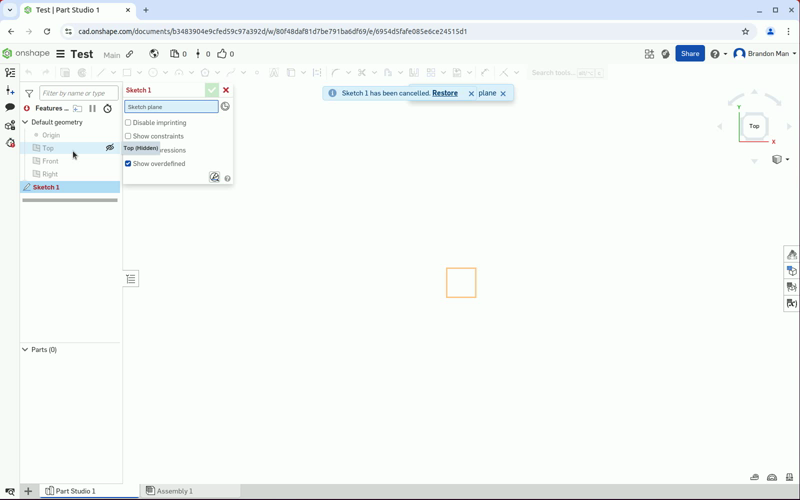
click(73, 150)
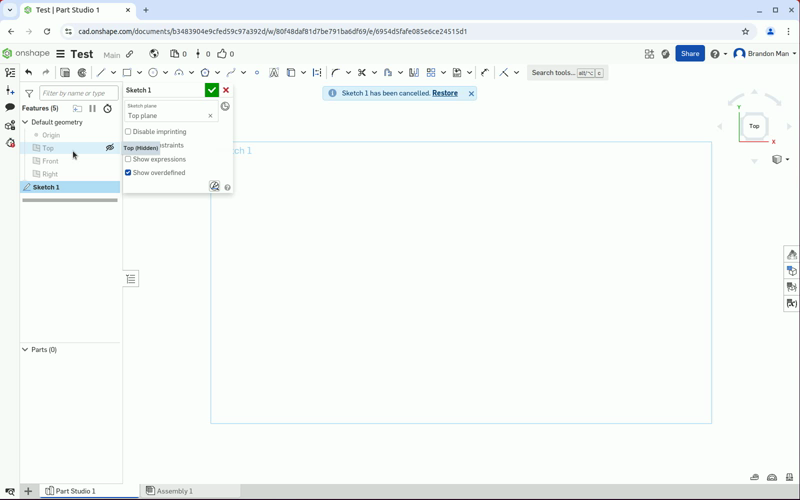
mouse_move(73, 352)
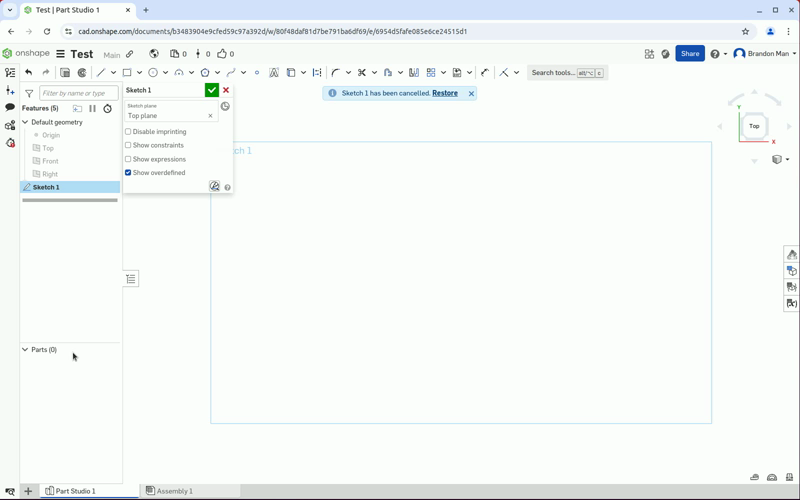
key(y)
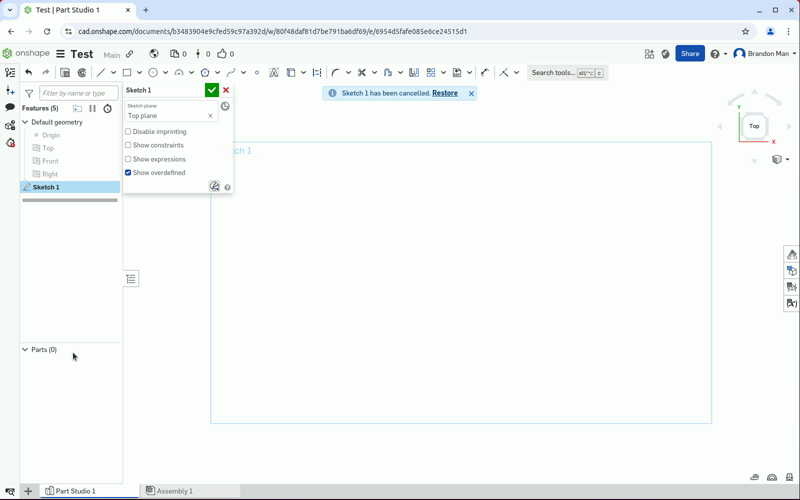
key(l)
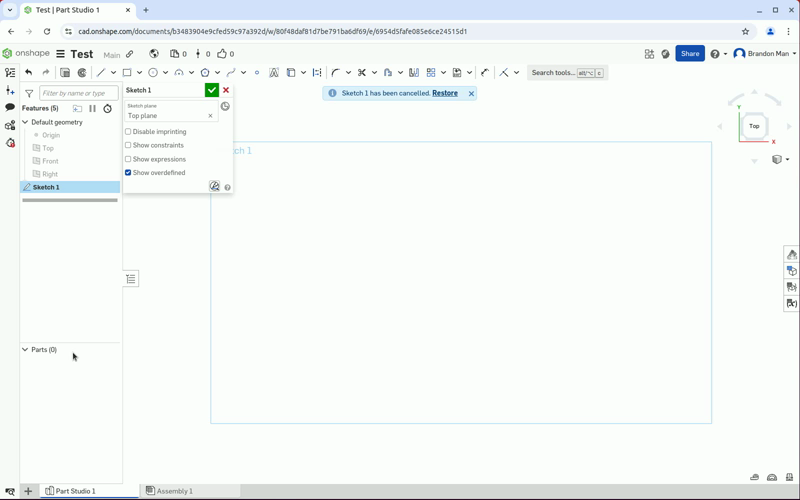
key_down(shift)
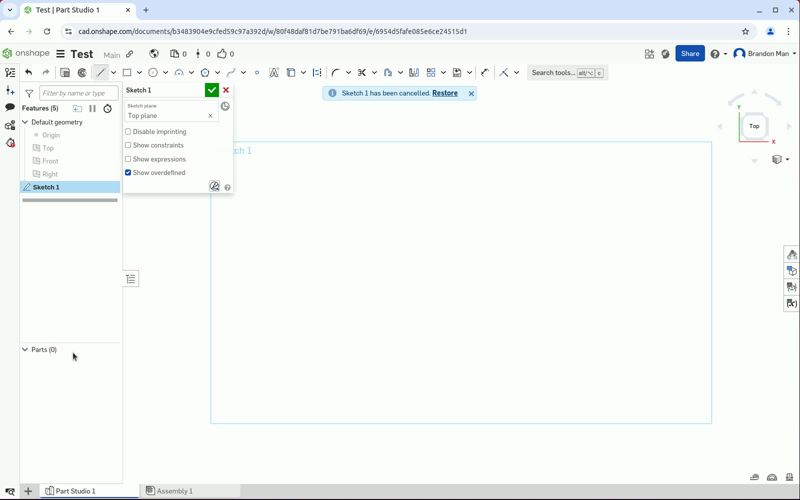
mouse_move(405, 395)
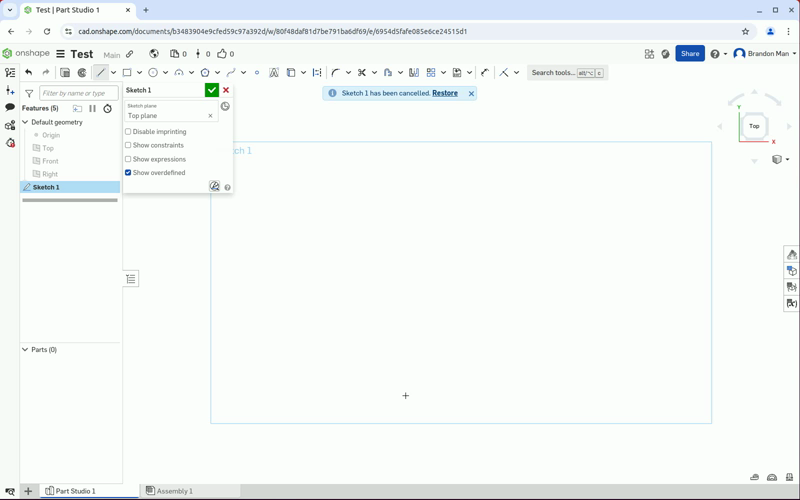
click(405, 395)
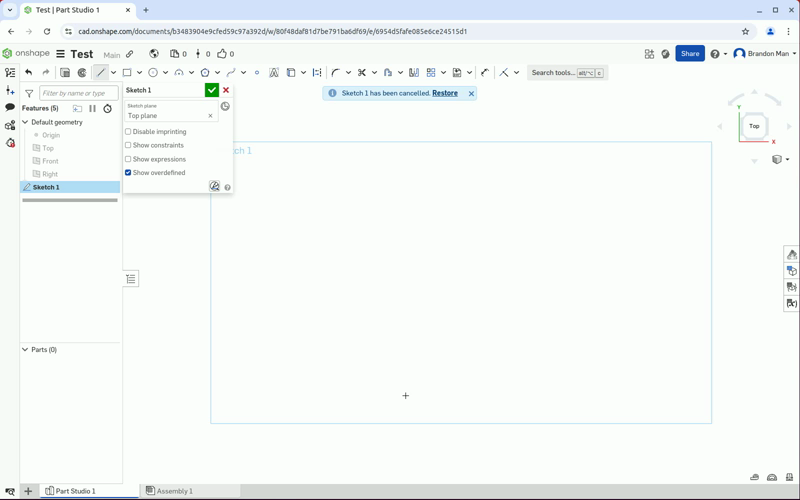
key_up(shift)
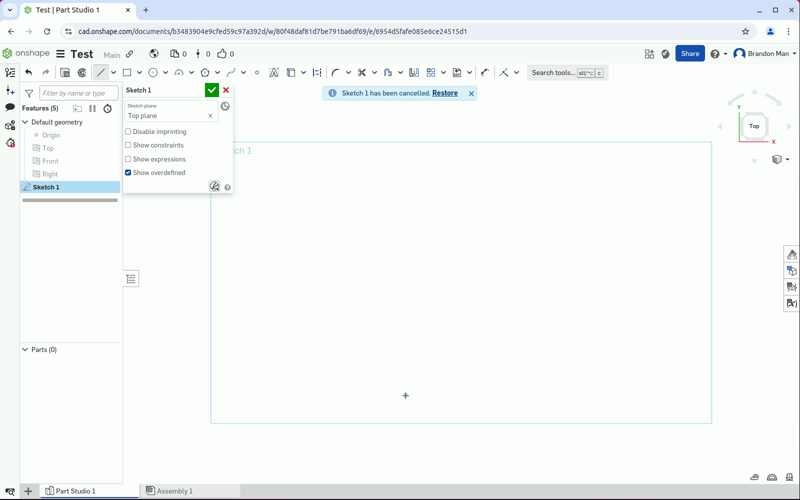
key_down(shift)
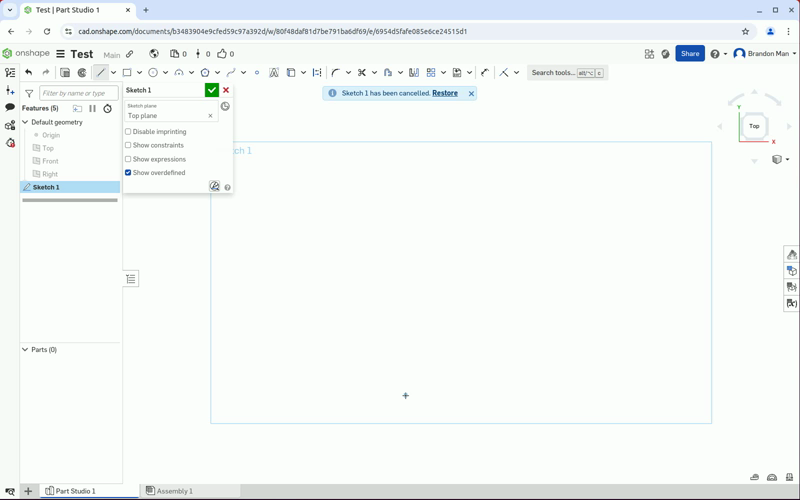
mouse_move(516, 395)
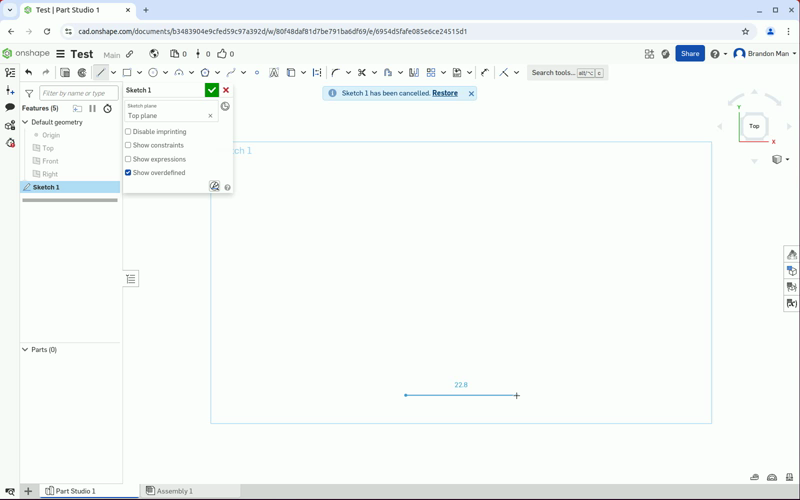
click(516, 395)
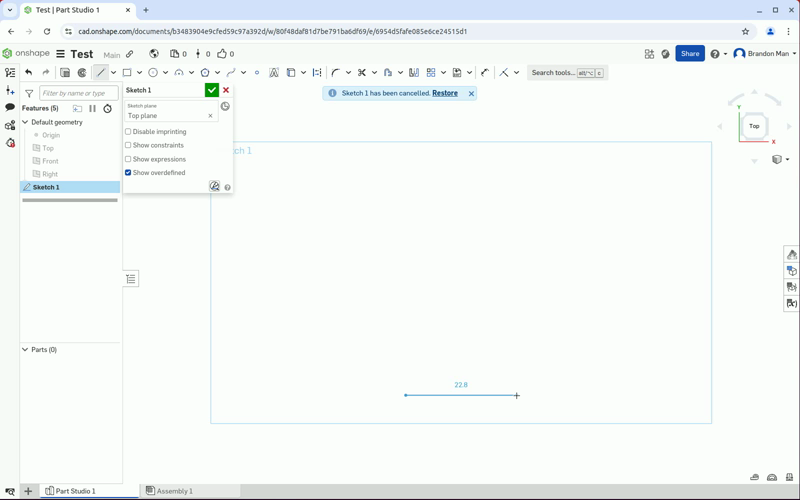
key_up(shift)
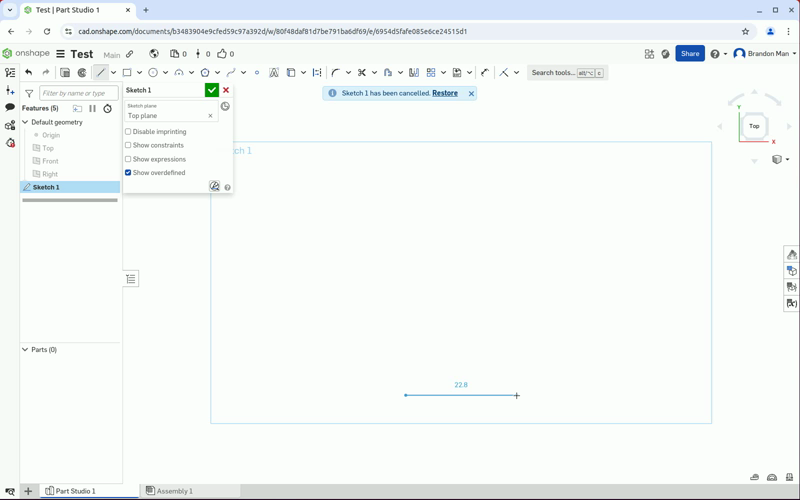
key_down(shift)
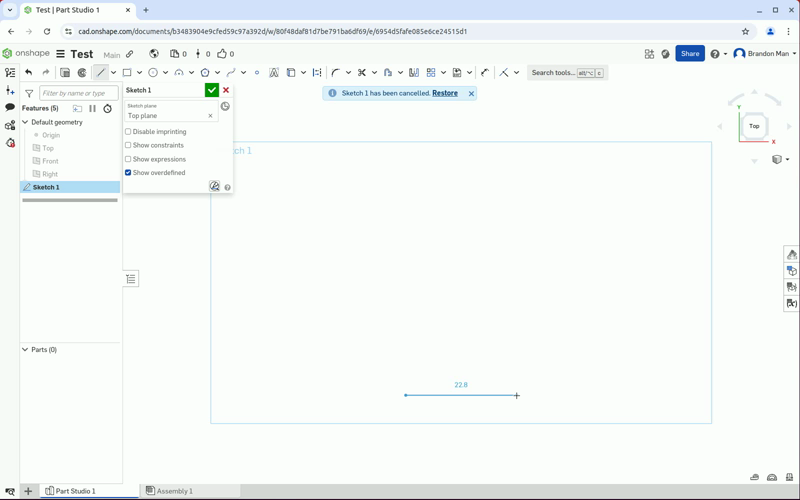
mouse_move(516, 171)
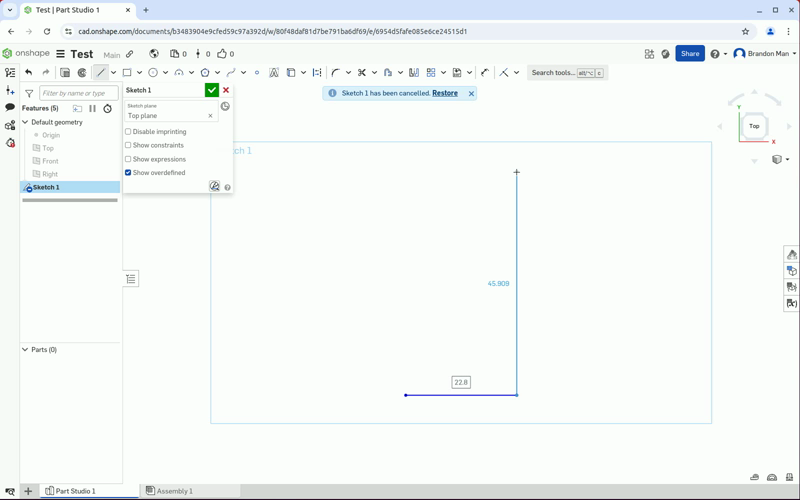
click(516, 171)
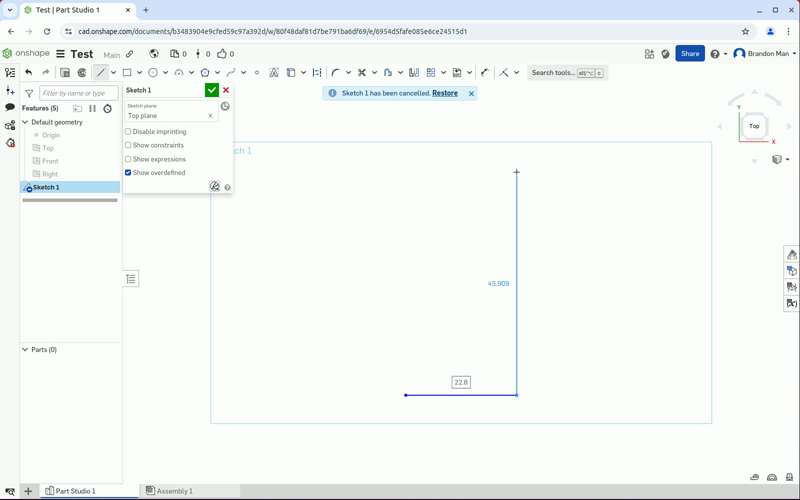
key_up(shift)
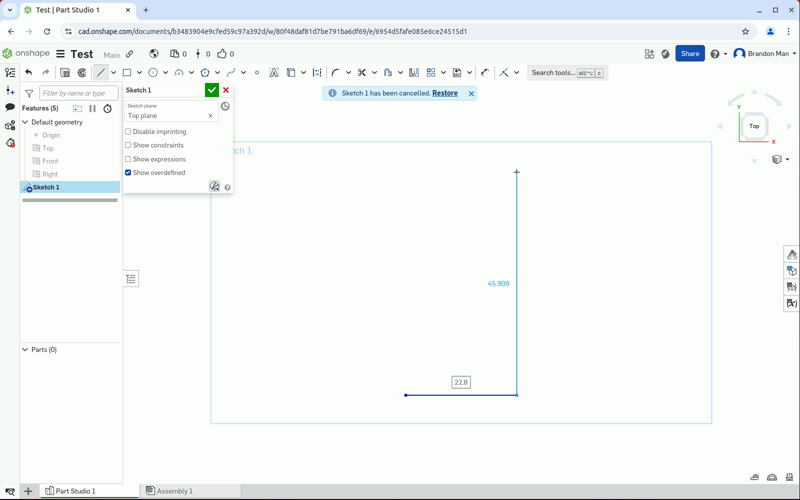
key_down(shift)
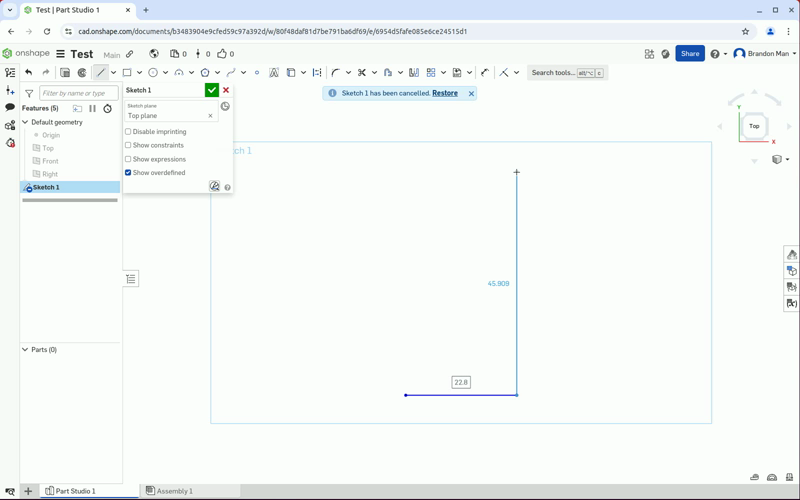
mouse_move(405, 171)
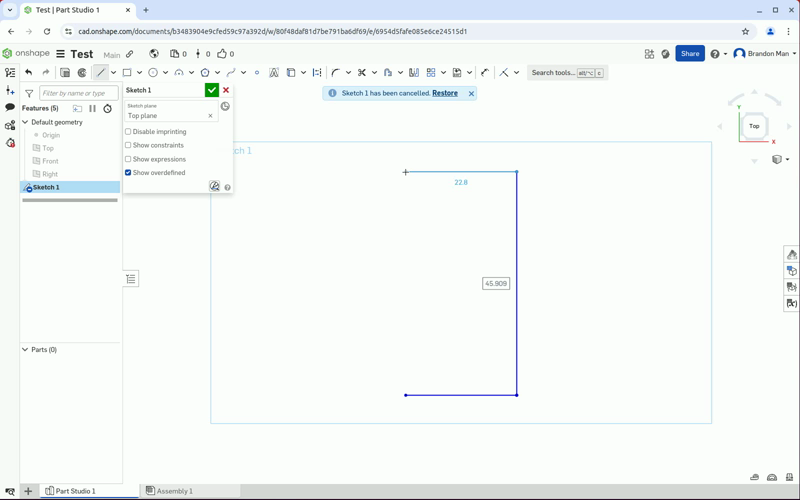
click(405, 171)
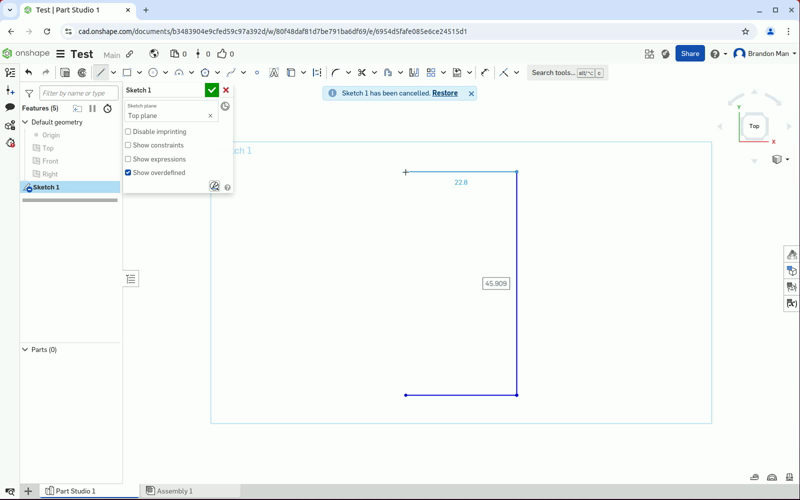
key_up(shift)
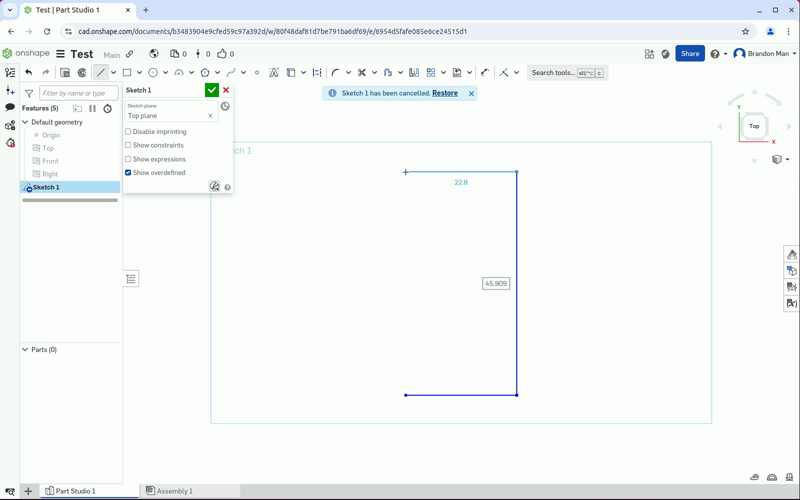
key_down(shift)
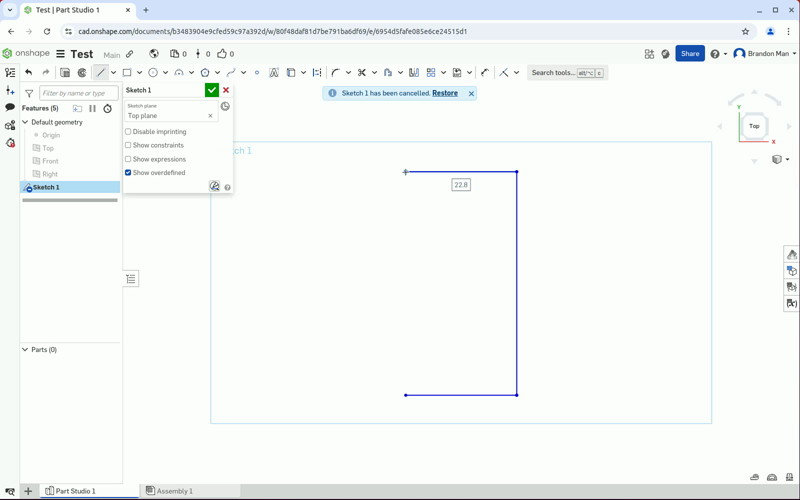
mouse_move(405, 395)
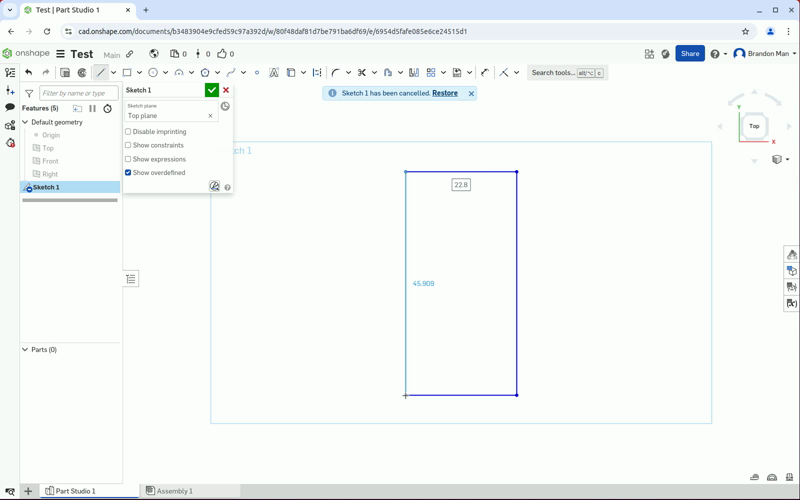
key_up(shift)
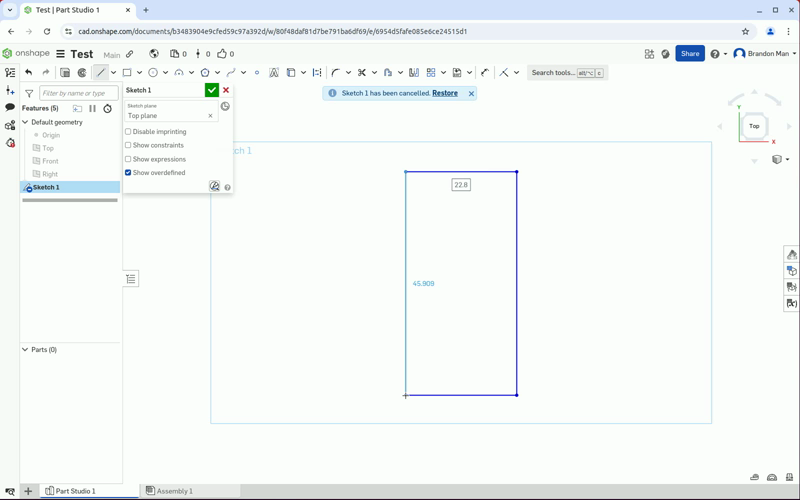
click(405, 395)
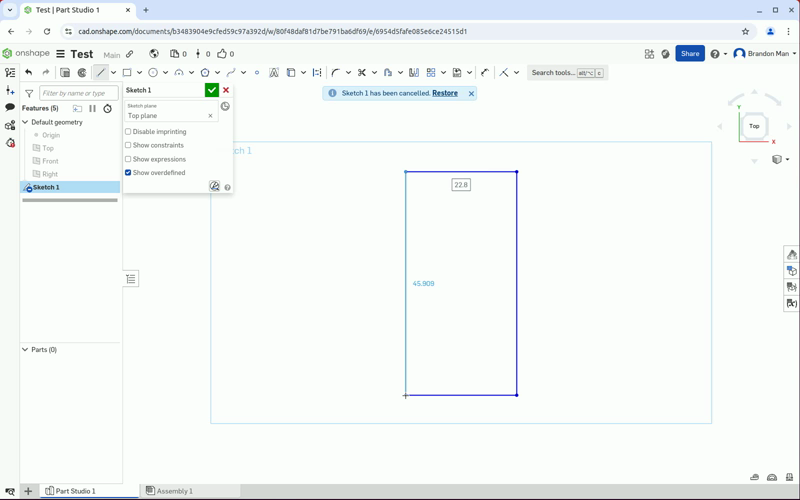
key(esc)
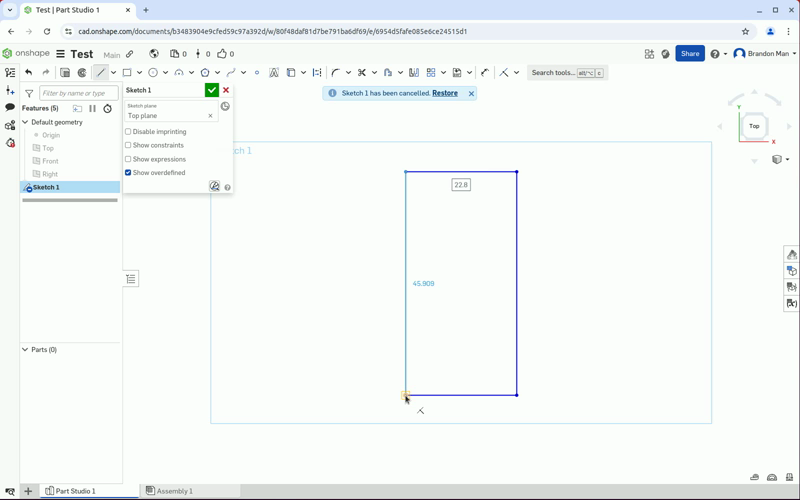
key(l)
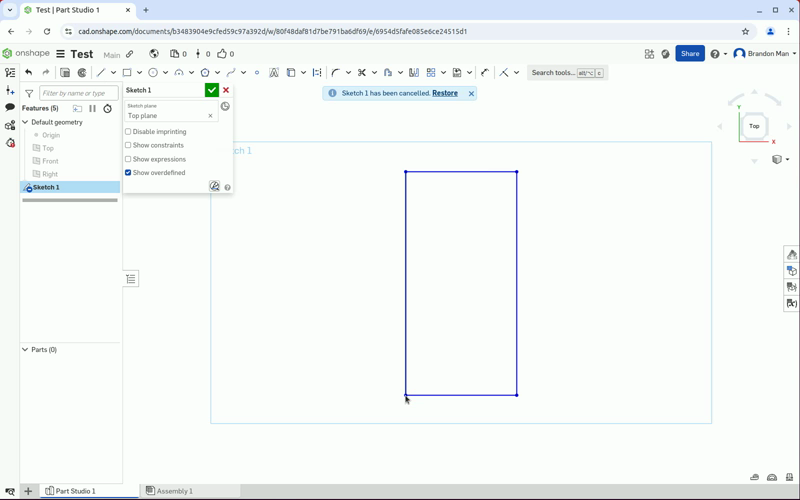
key_down(shift)
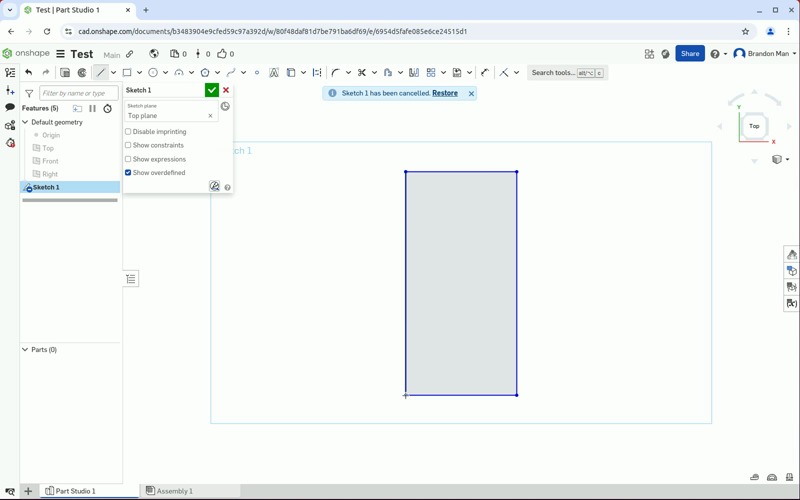
mouse_move(426, 303)
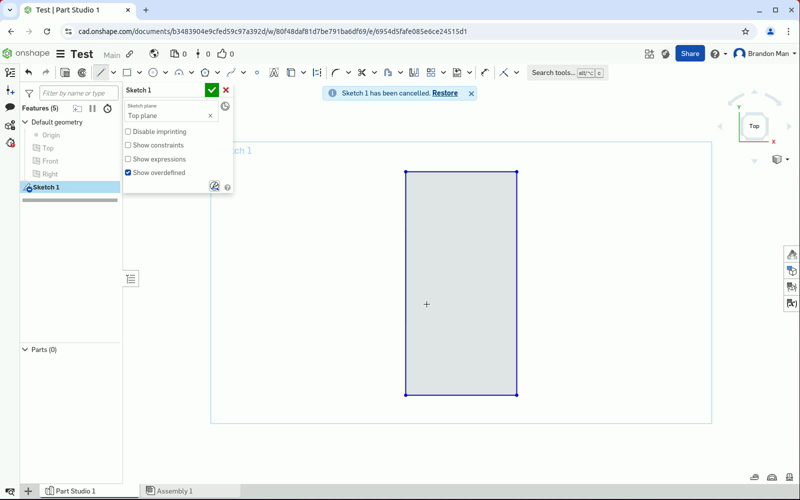
click(426, 303)
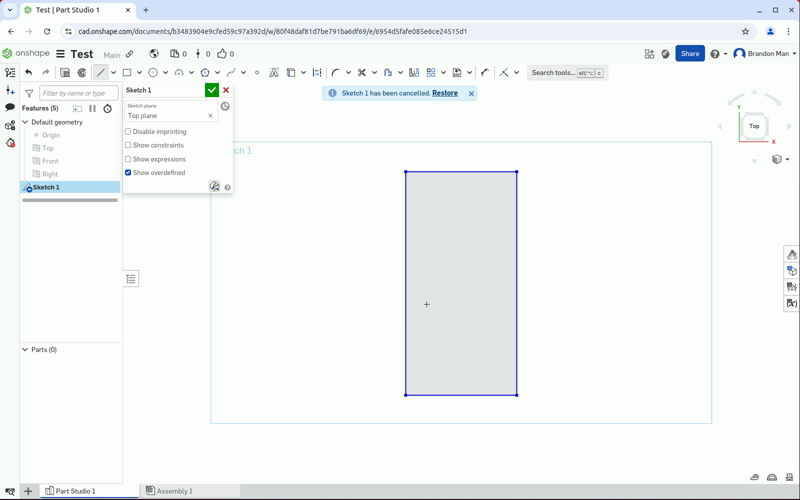
key_up(shift)
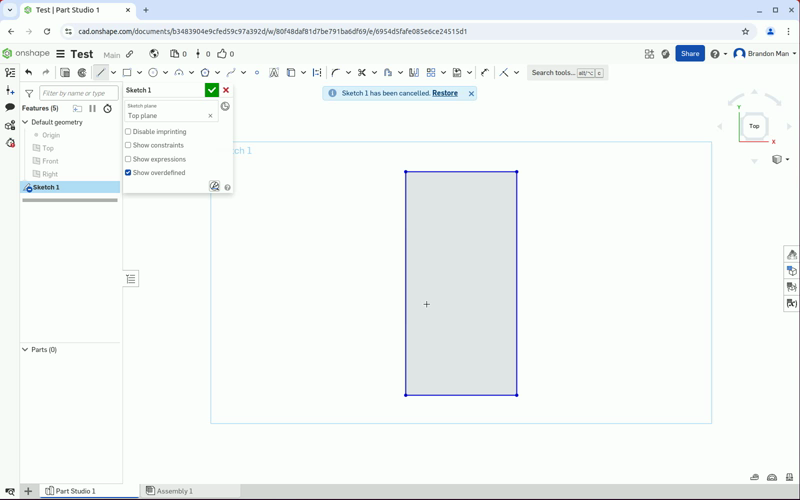
key_down(shift)
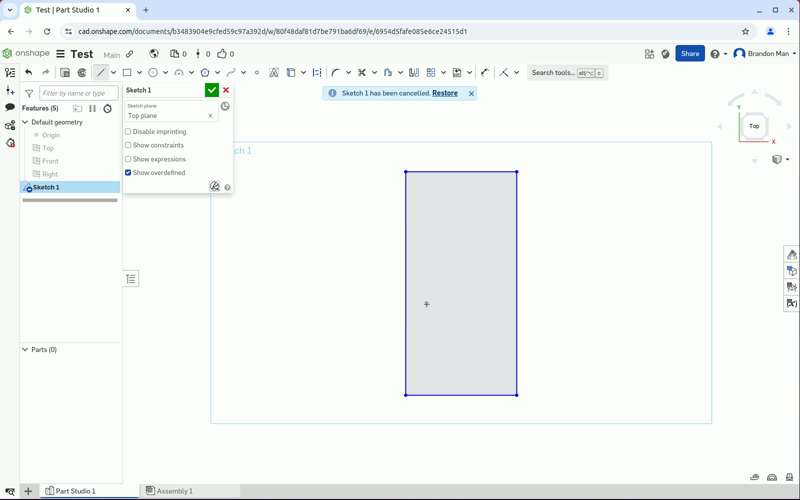
mouse_move(456, 303)
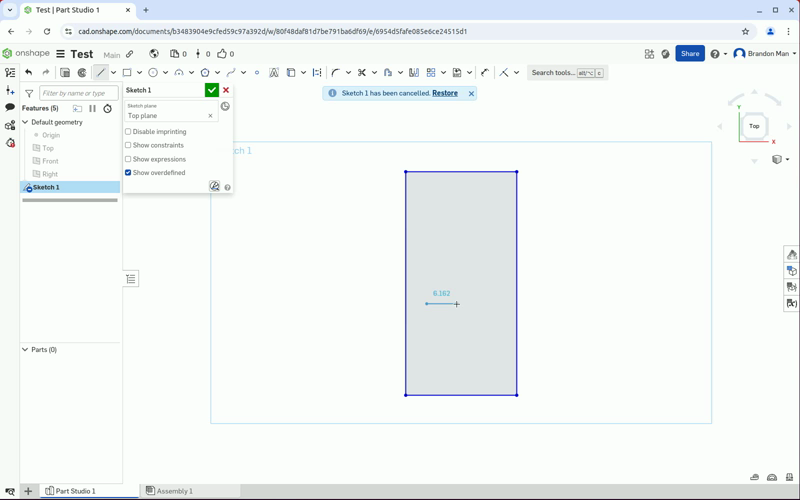
mouse_move(459, 322)
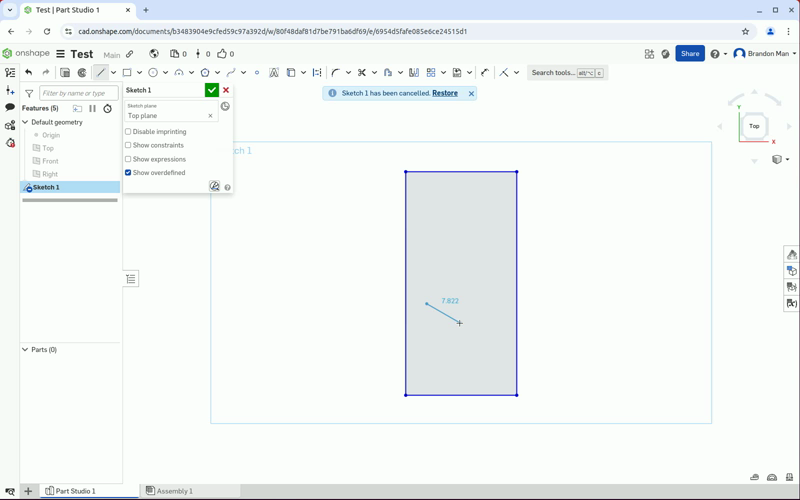
click(459, 322)
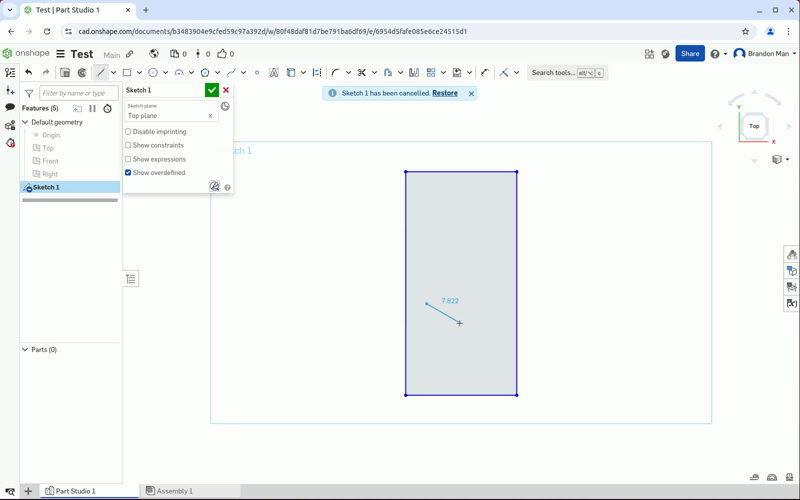
key_up(shift)
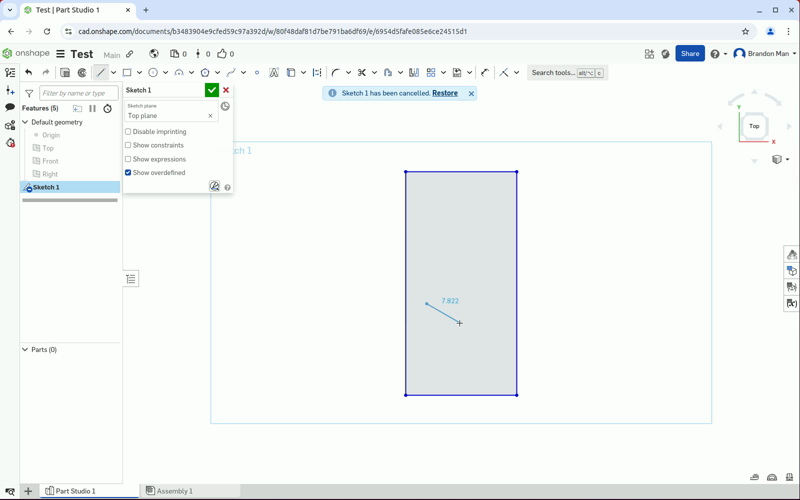
key_down(shift)
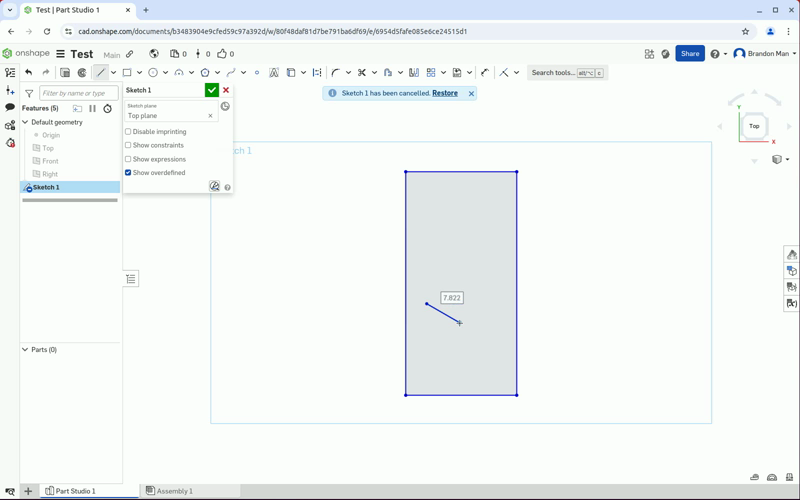
mouse_move(489, 322)
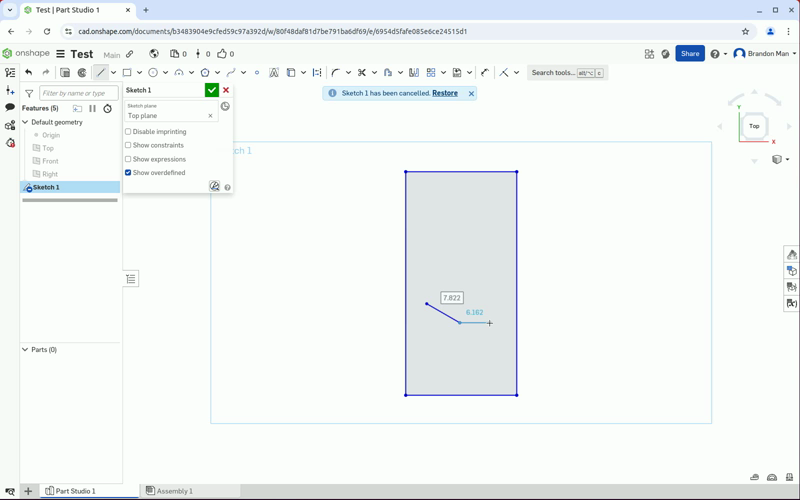
mouse_move(492, 303)
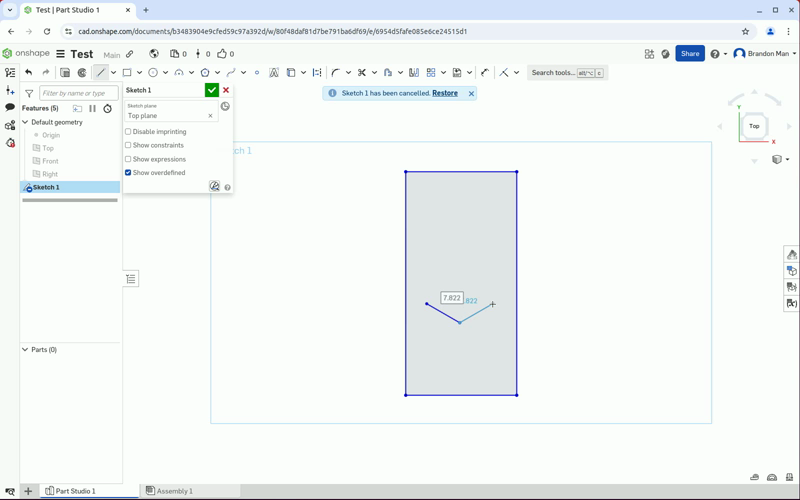
click(492, 303)
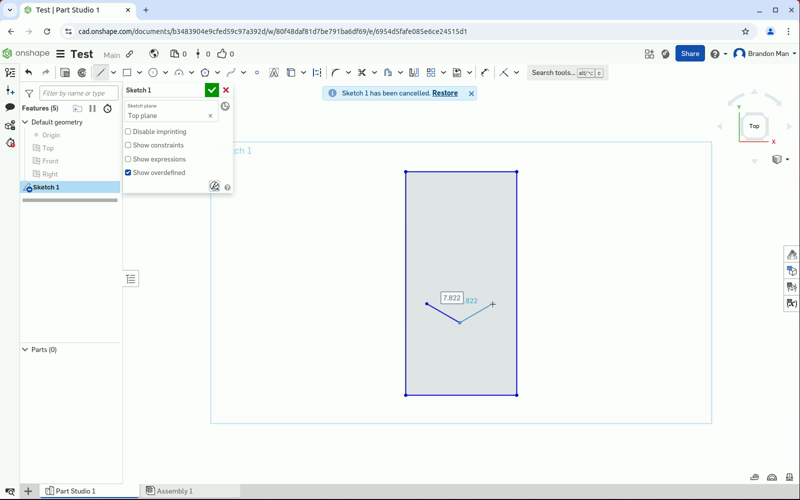
key_up(shift)
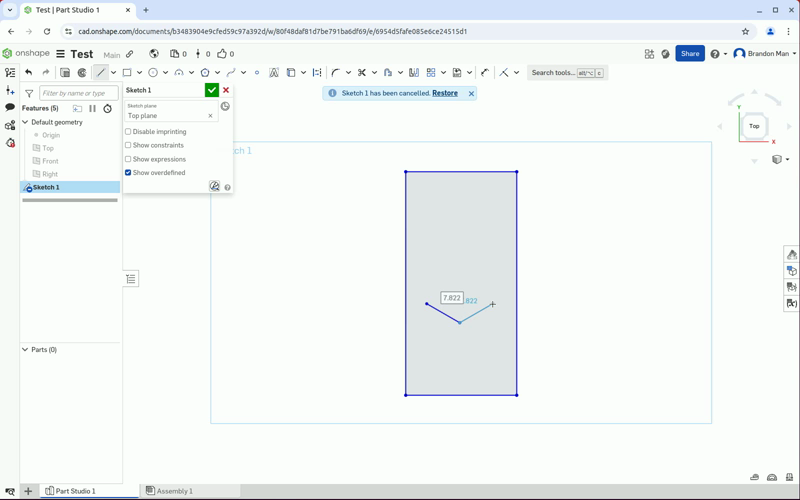
key_down(shift)
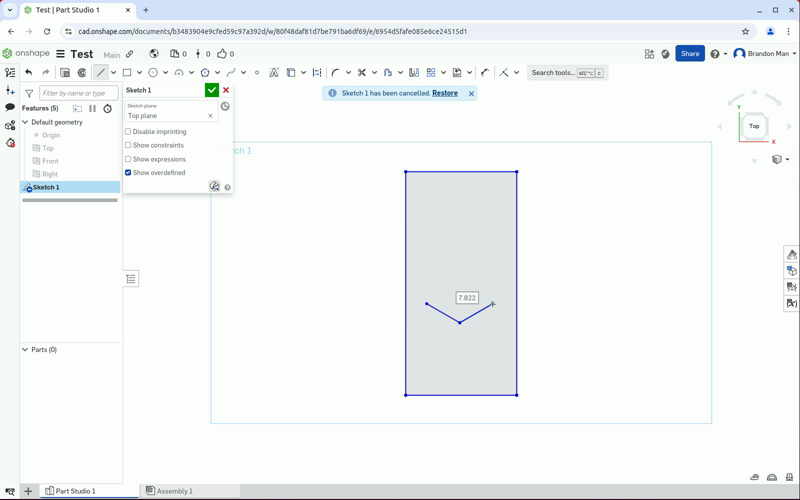
mouse_move(522, 303)
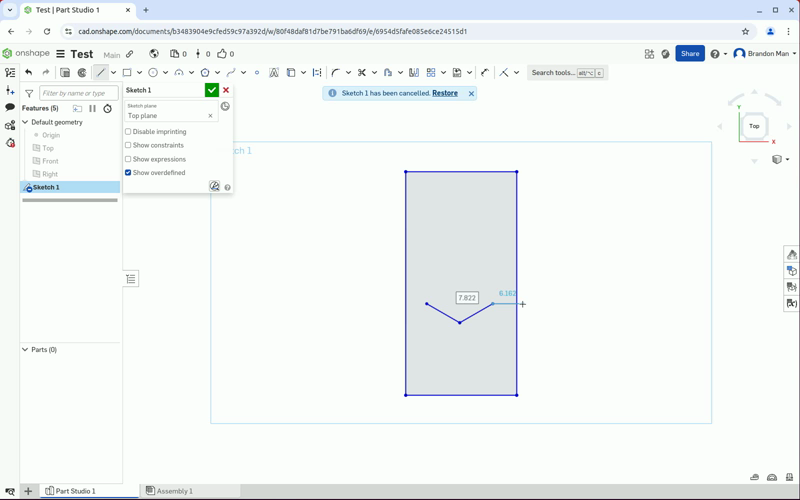
mouse_move(492, 263)
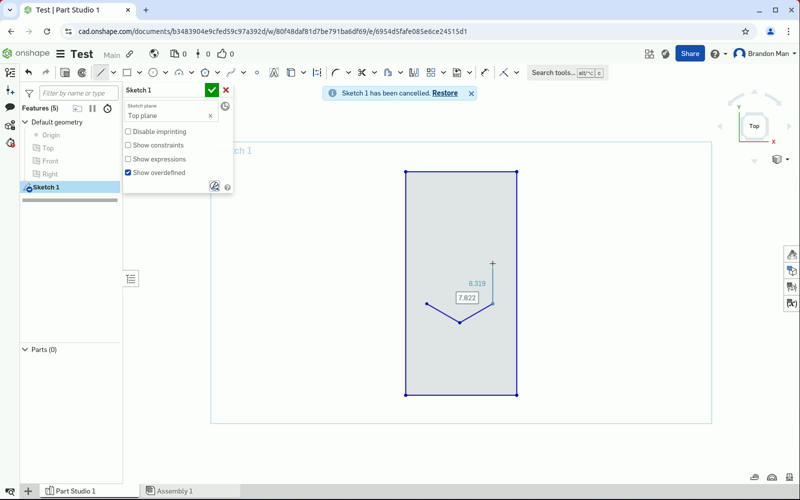
click(492, 263)
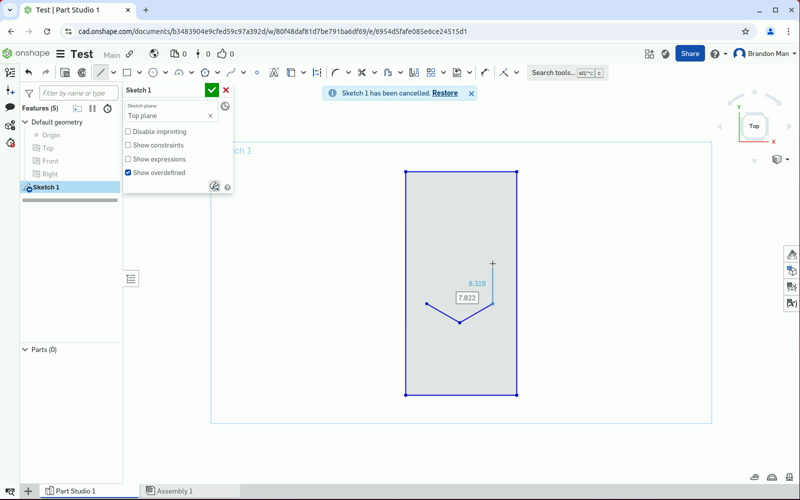
key_up(shift)
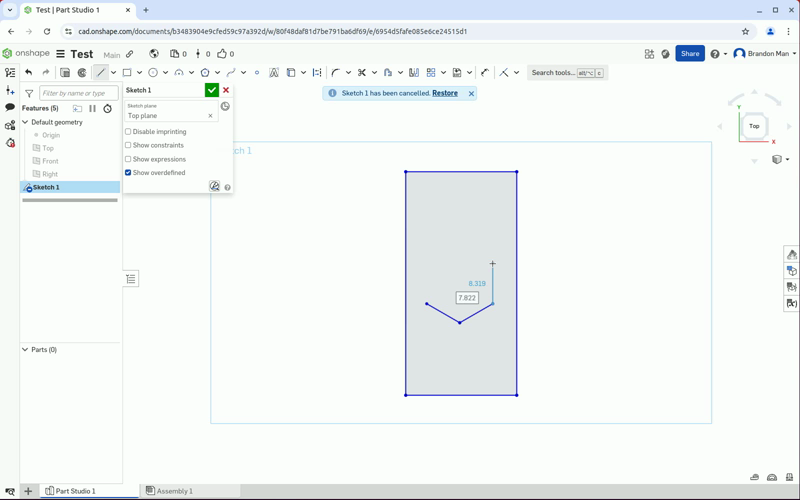
key_down(shift)
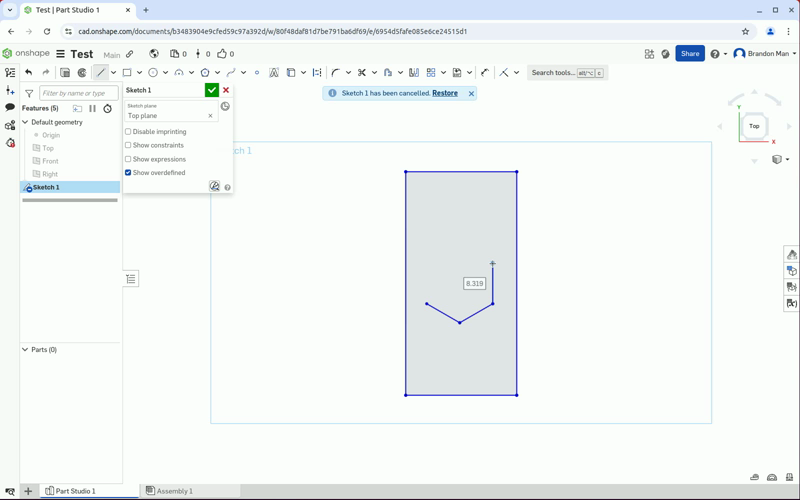
mouse_move(522, 263)
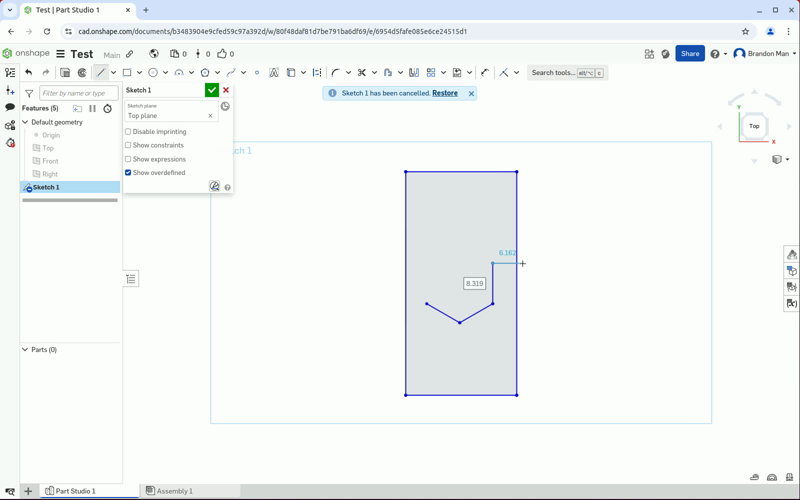
mouse_move(459, 244)
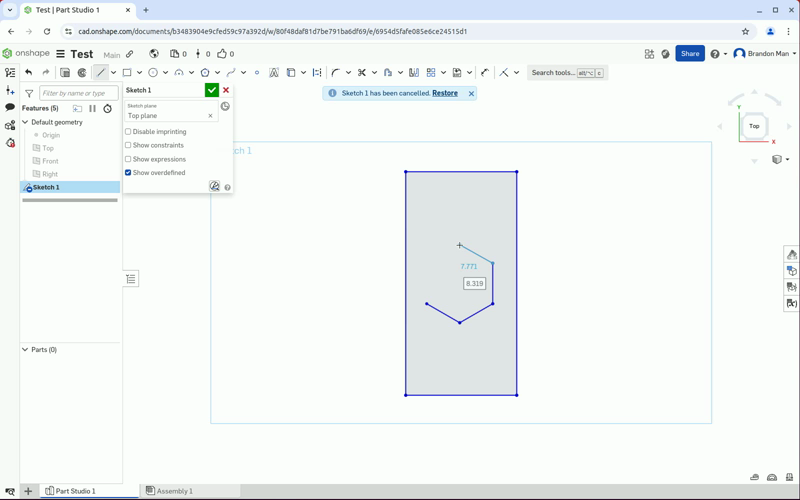
click(459, 244)
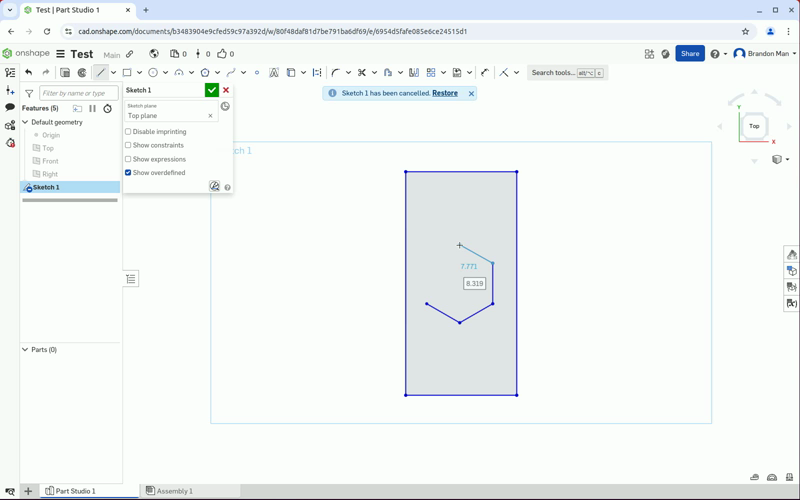
key_up(shift)
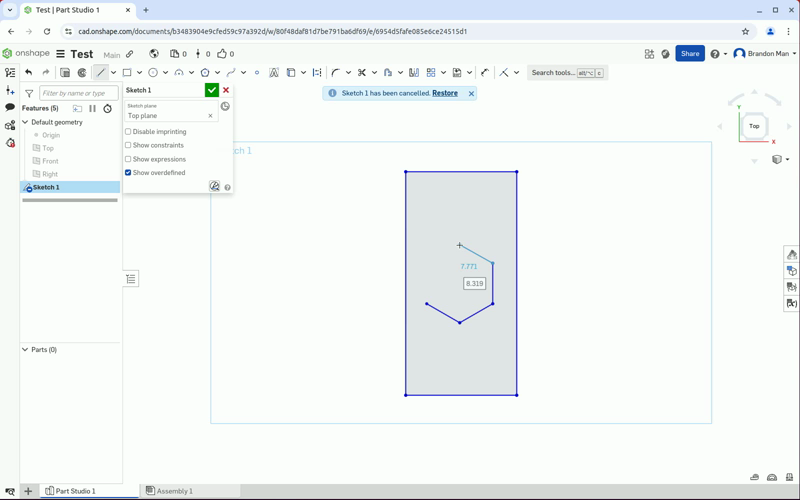
key_down(shift)
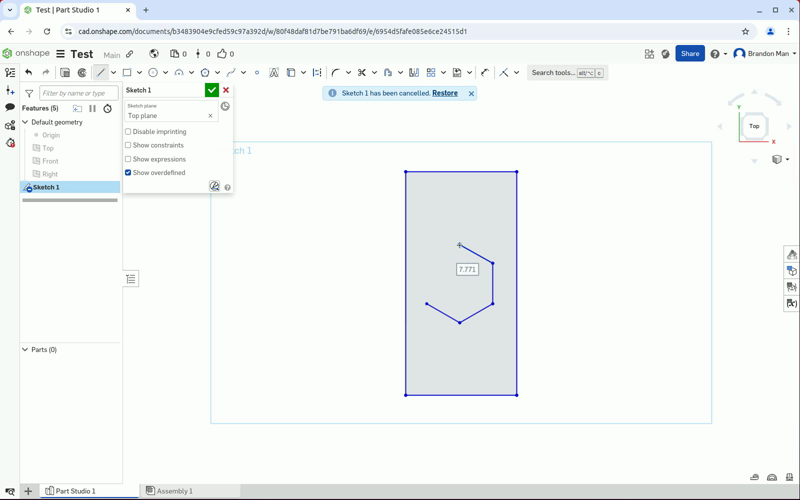
mouse_move(489, 244)
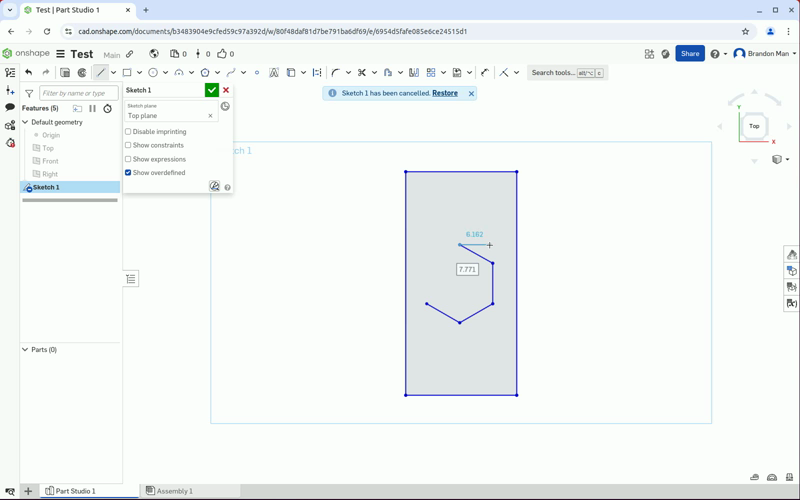
mouse_move(426, 263)
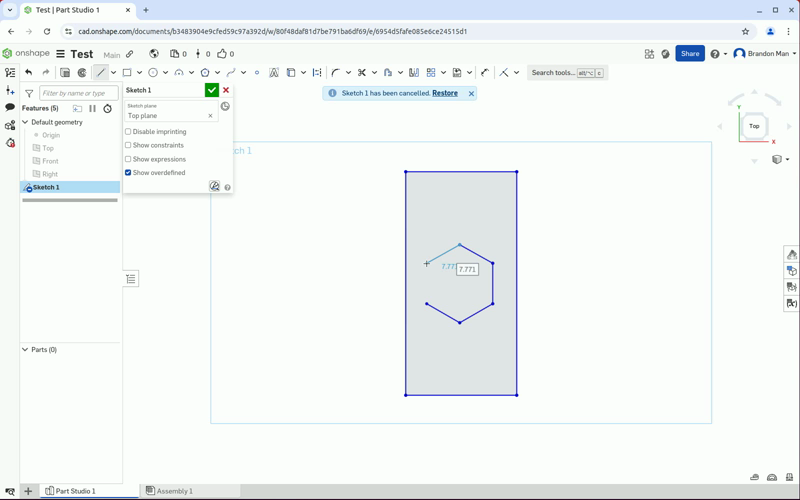
click(426, 263)
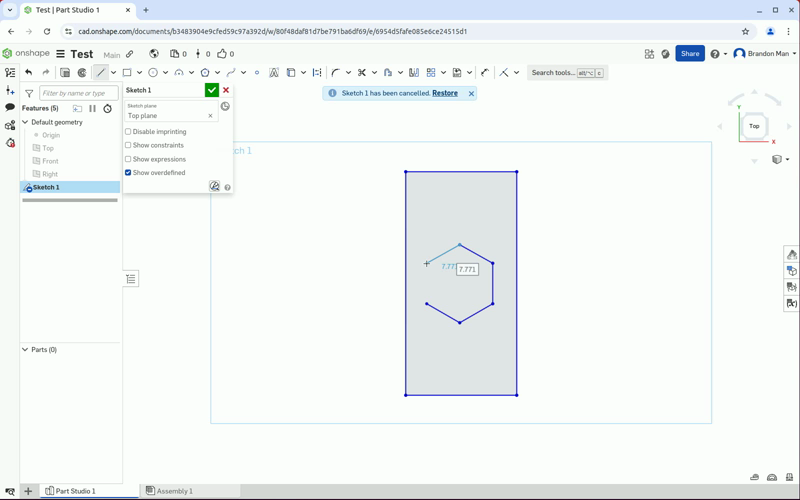
key_up(shift)
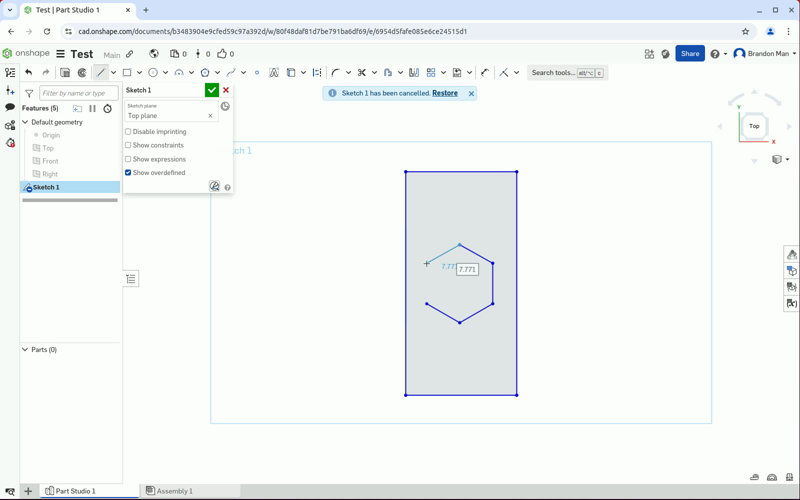
mouse_move(456, 263)
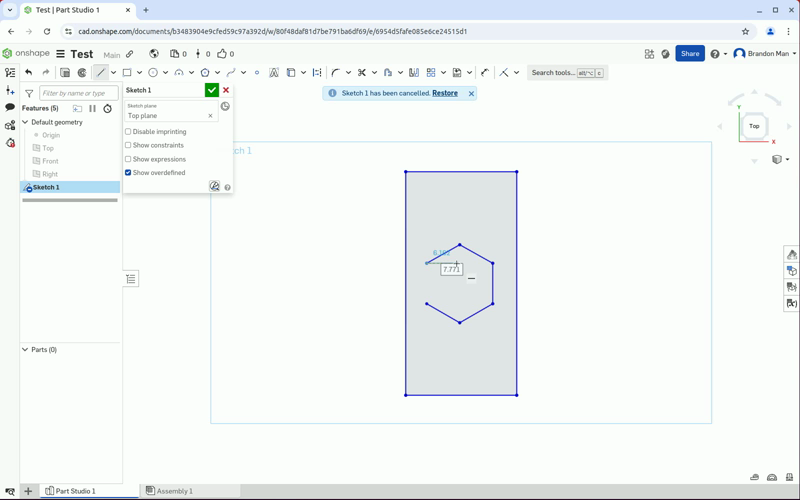
key_down(shift)
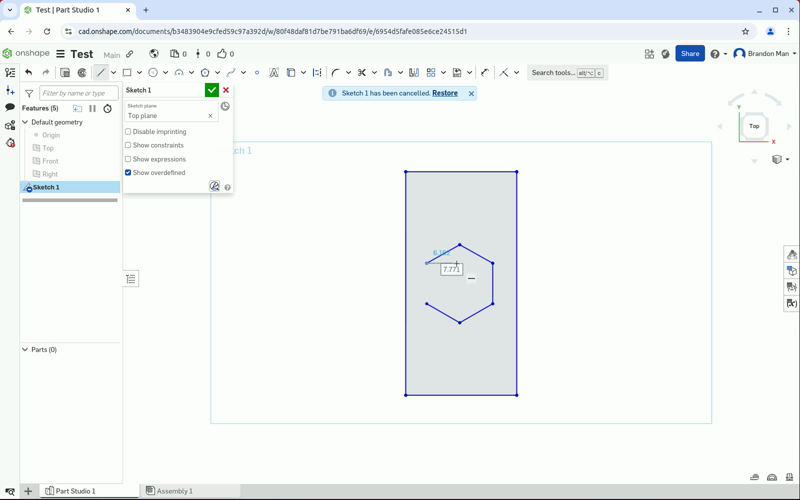
mouse_move(426, 303)
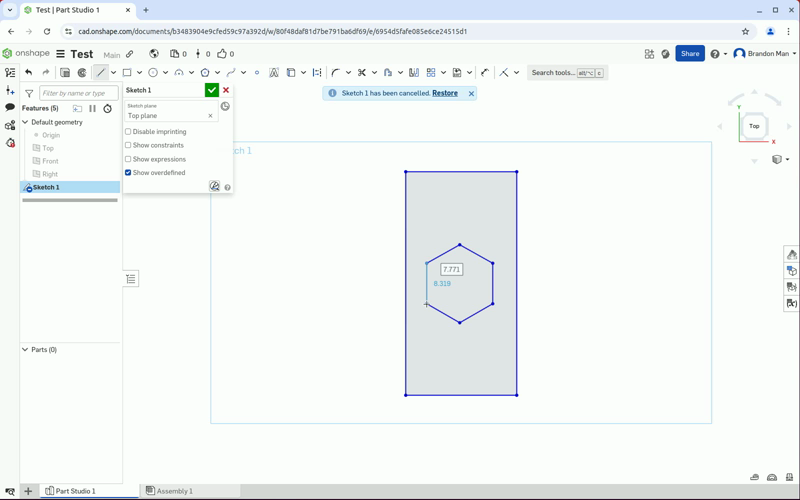
key_up(shift)
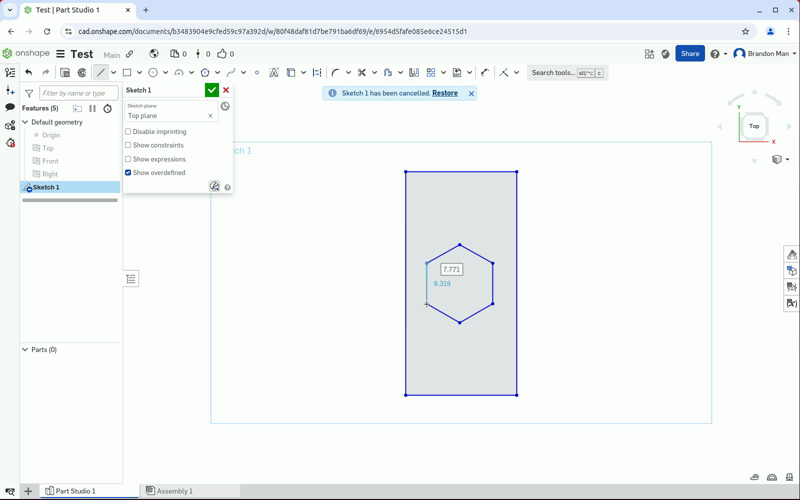
click(426, 303)
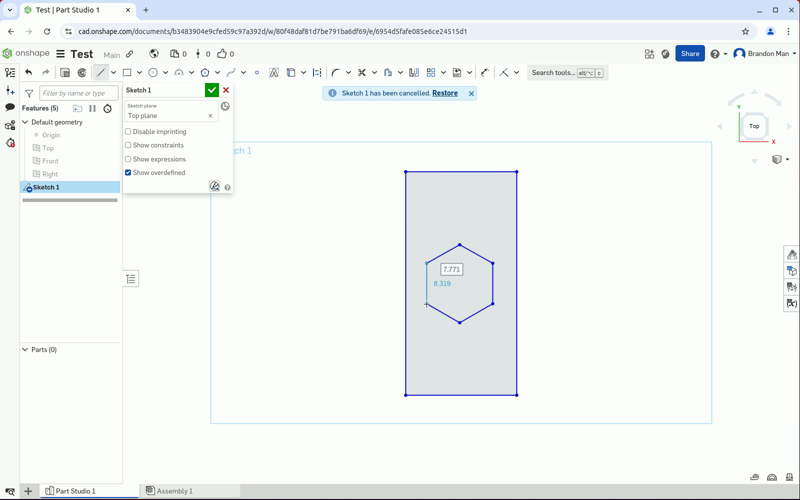
key(esc)
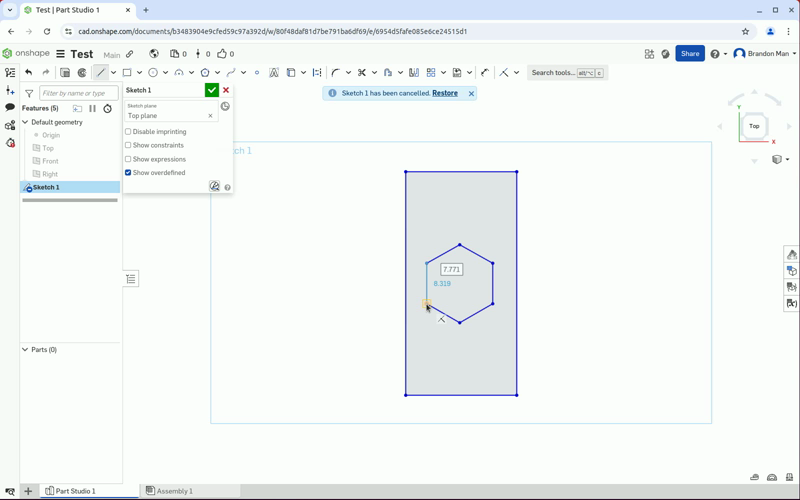
mouse_move(488, 196)
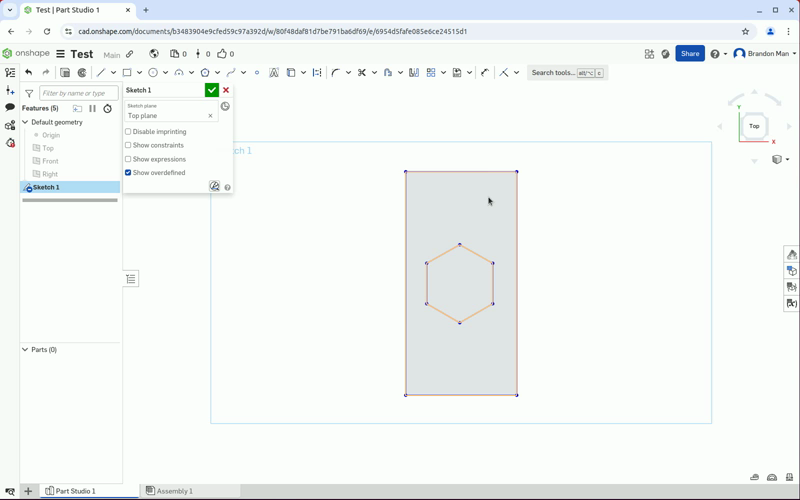
click(488, 196)
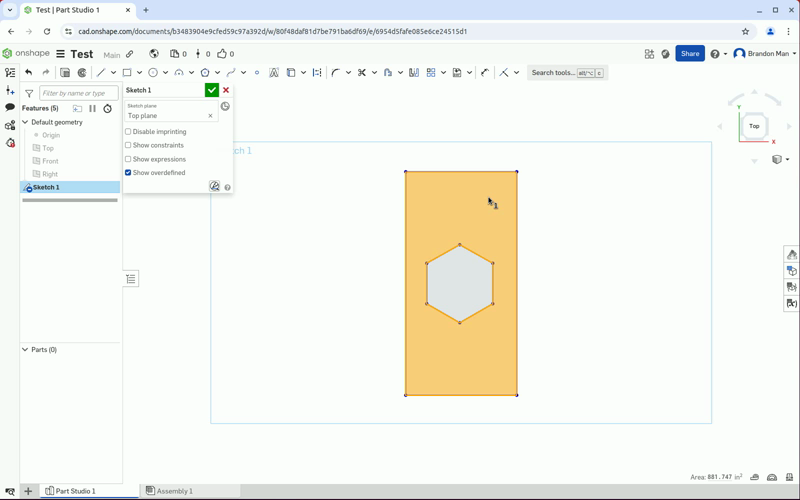
mouse_move(73, 352)
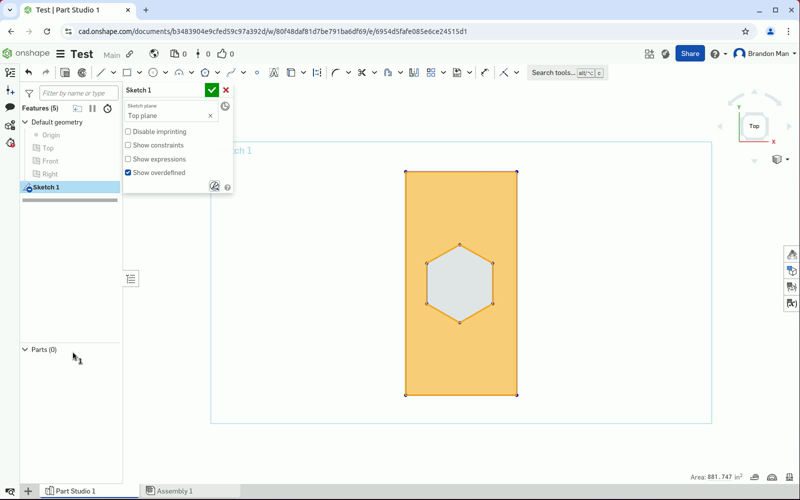
key(shift+y)
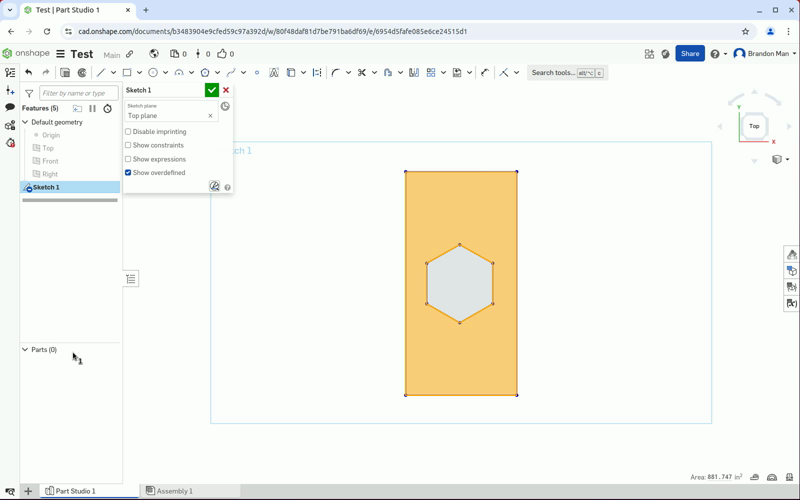
key(shift+e)
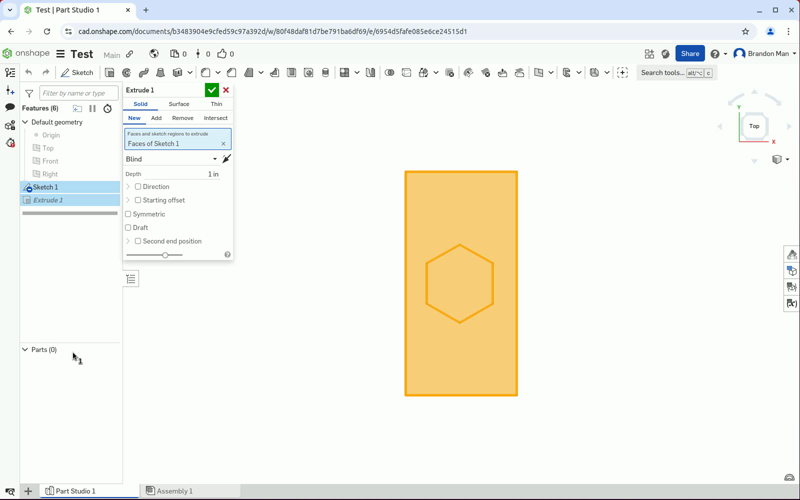
mouse_move(143, 106)
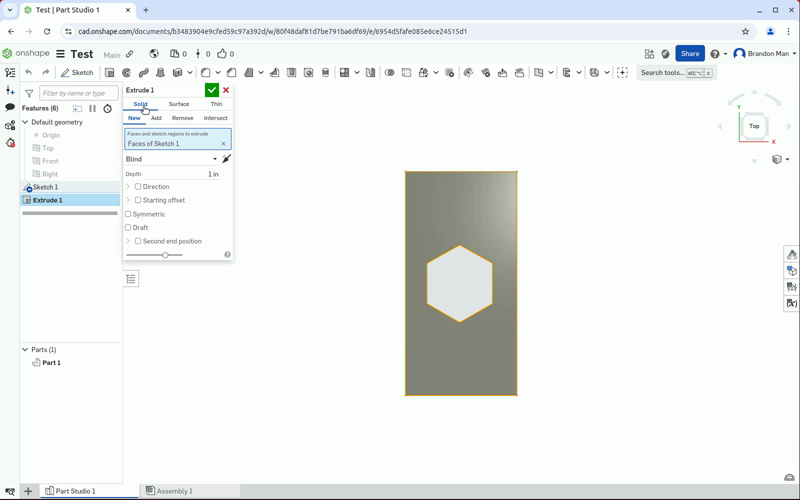
click(143, 106)
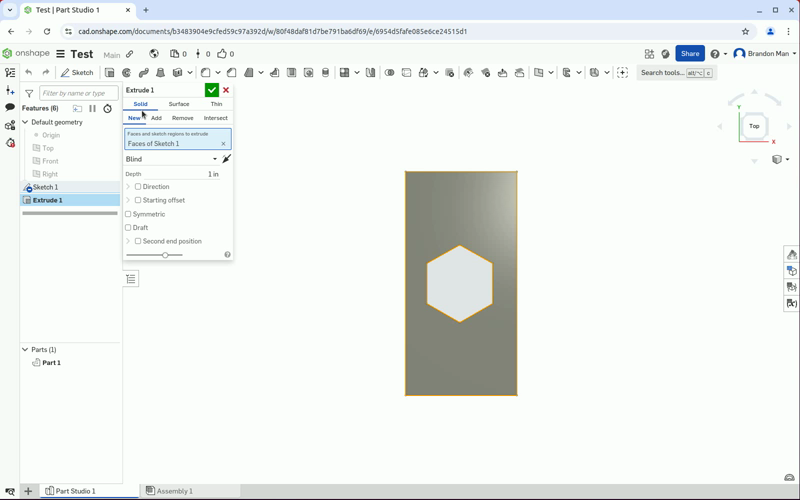
mouse_move(137, 120)
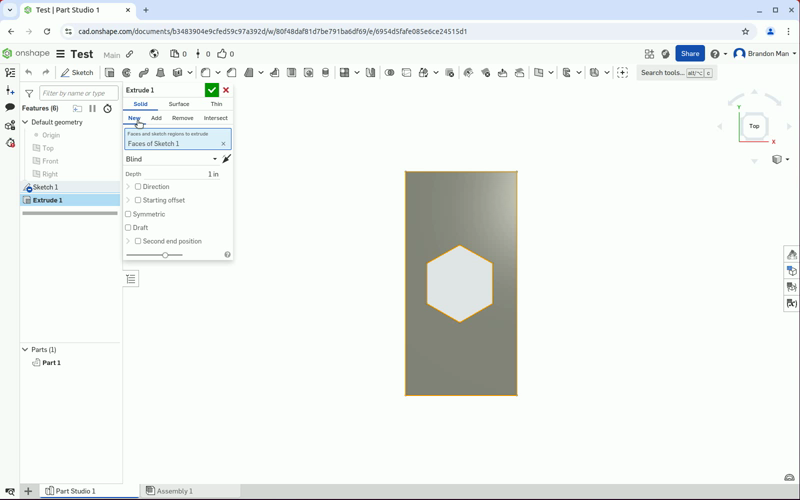
click(137, 120)
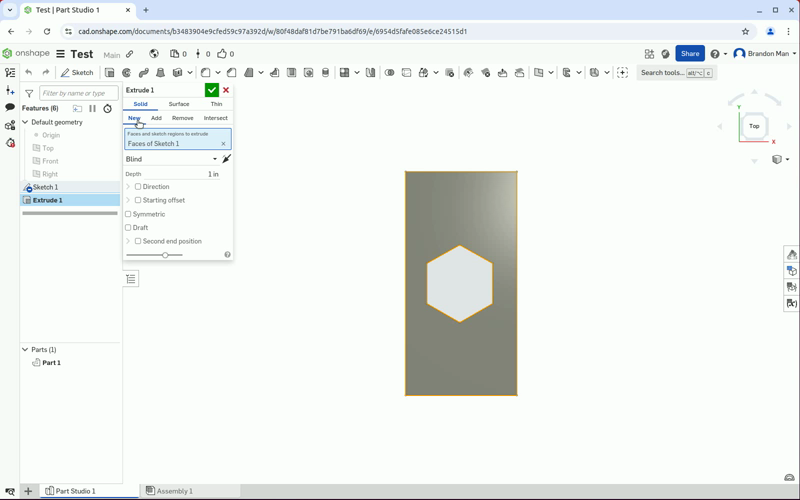
key(tab, 4)
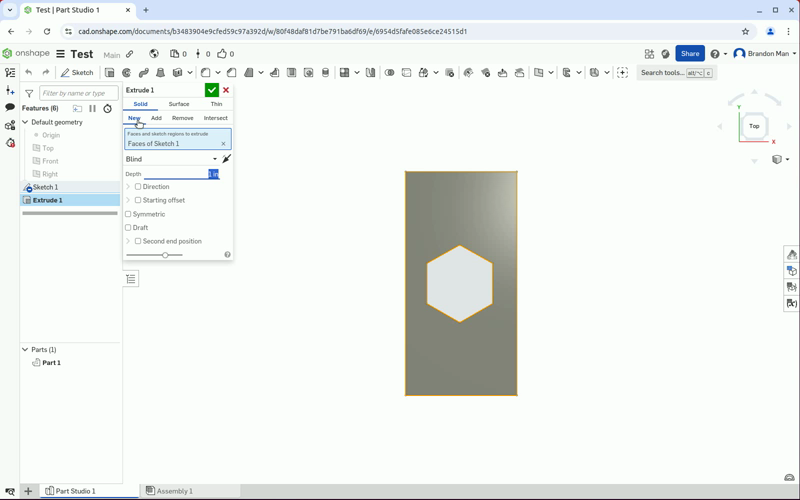
text(11.073)
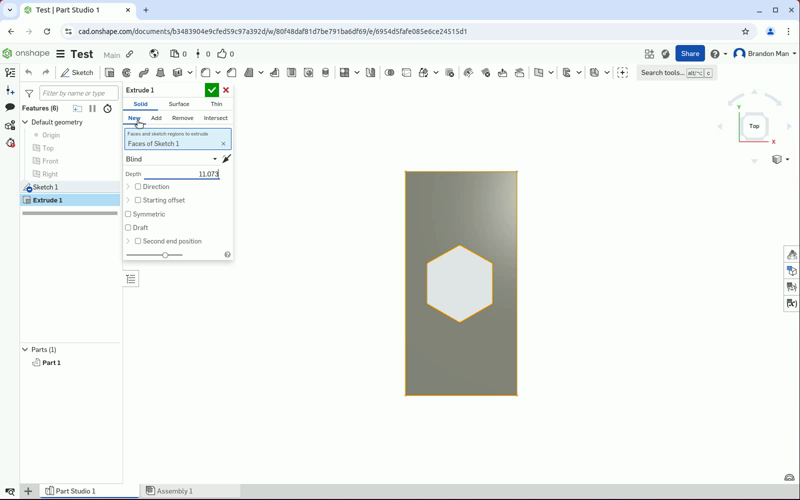
key(enter)
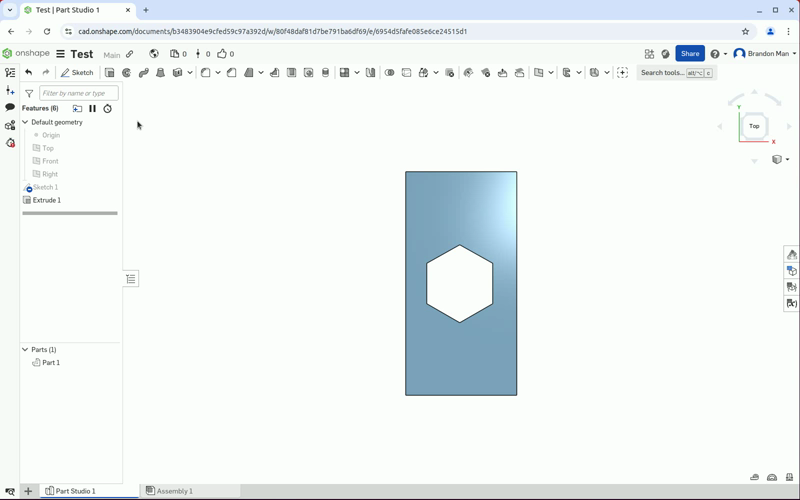
key(shift+h)
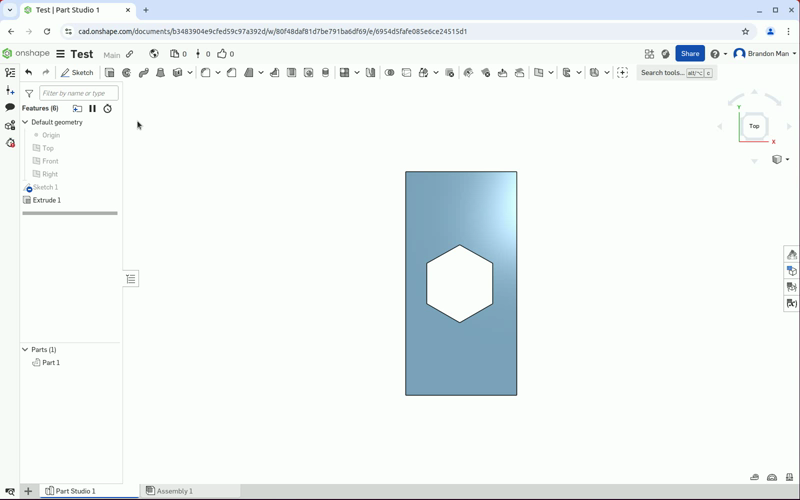
key(shift+h)
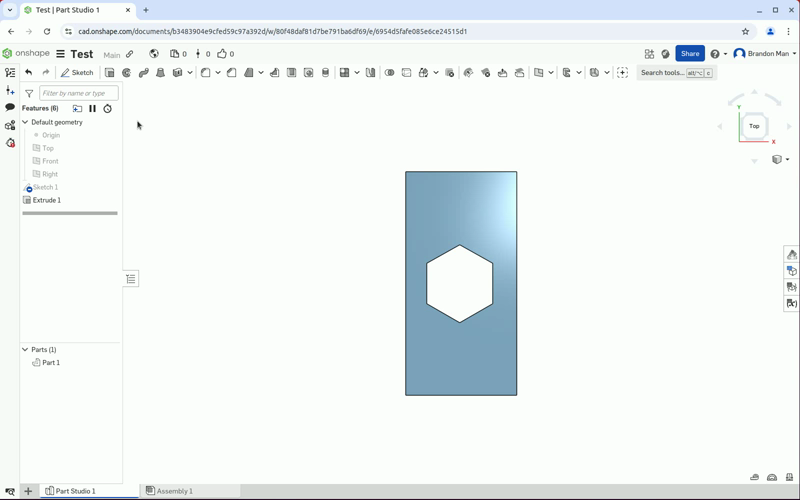
mouse_move(73, 189)
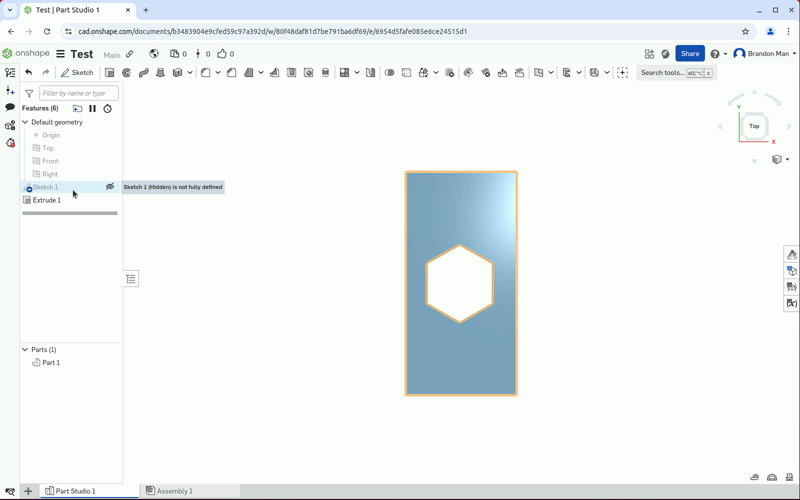
click(73, 189)
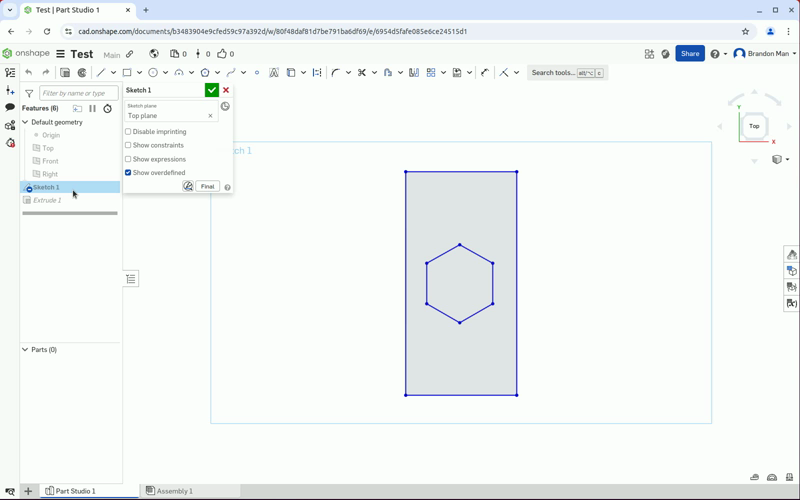
mouse_move(229, 92)
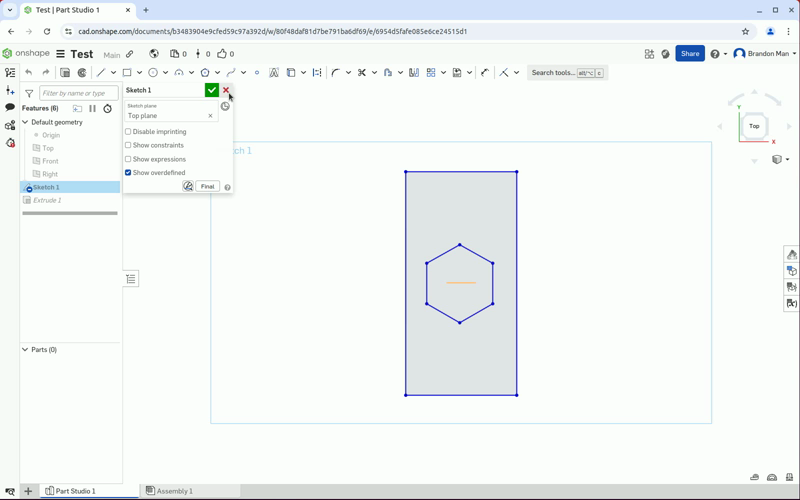
click(229, 92)
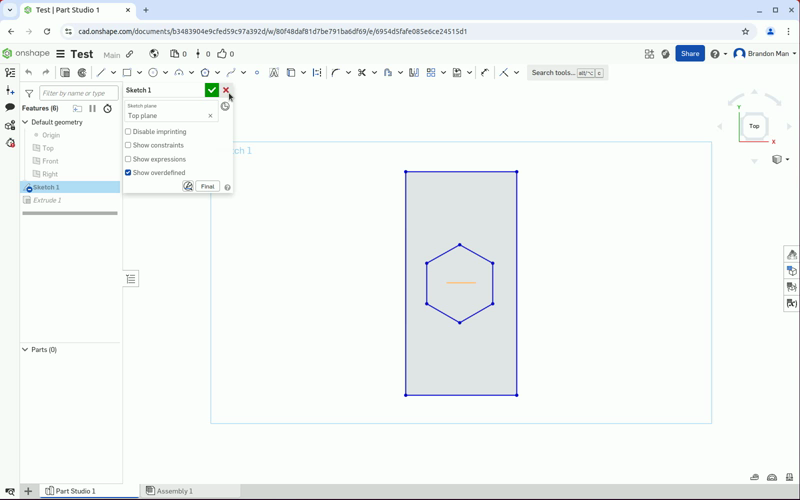
key(shift+s)
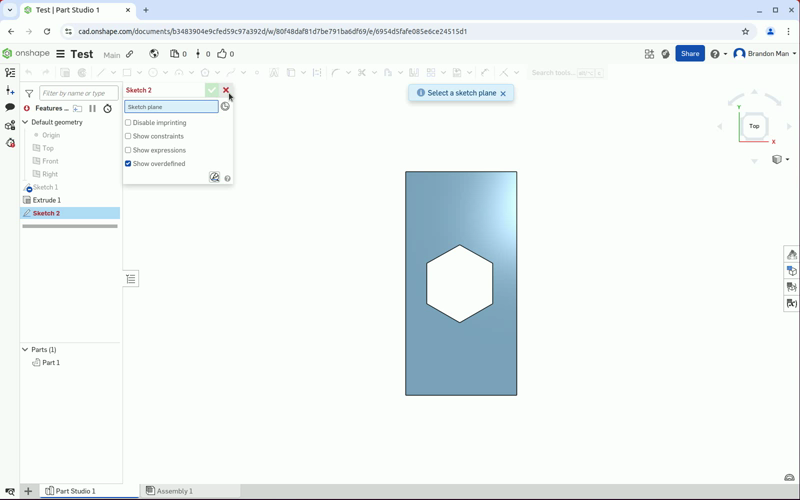
mouse_move(73, 150)
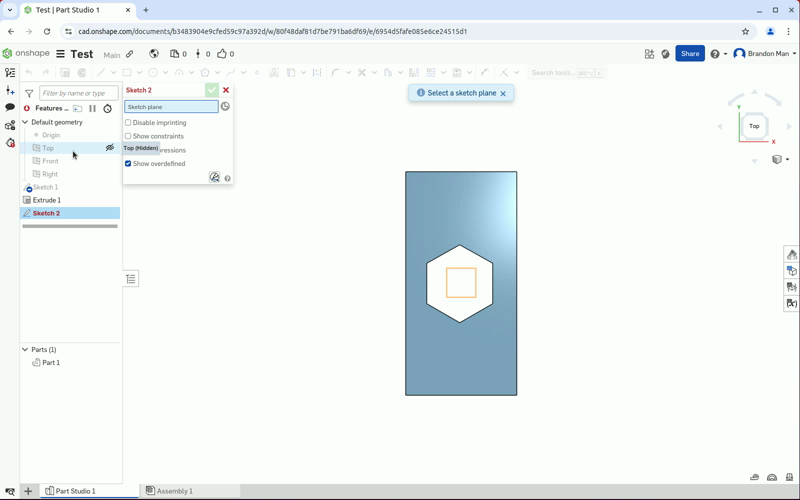
click(73, 150)
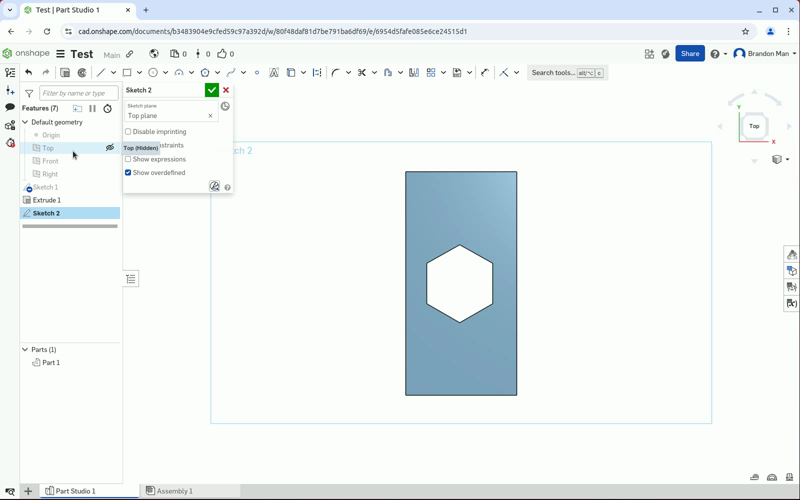
mouse_move(73, 352)
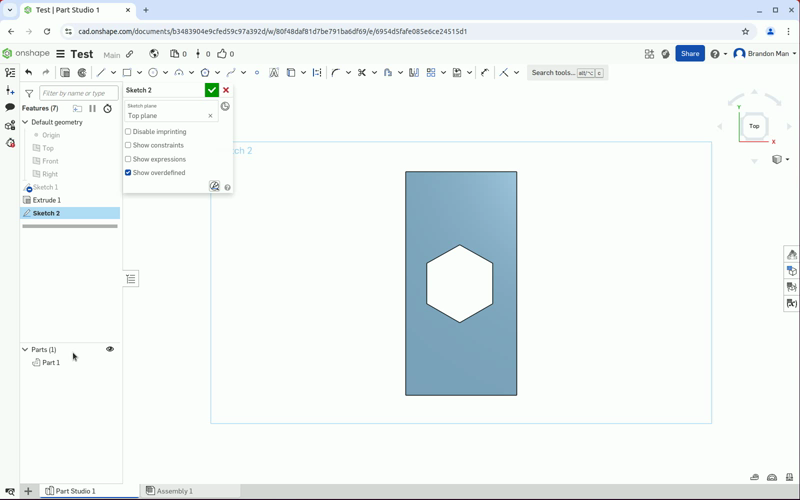
key(y)
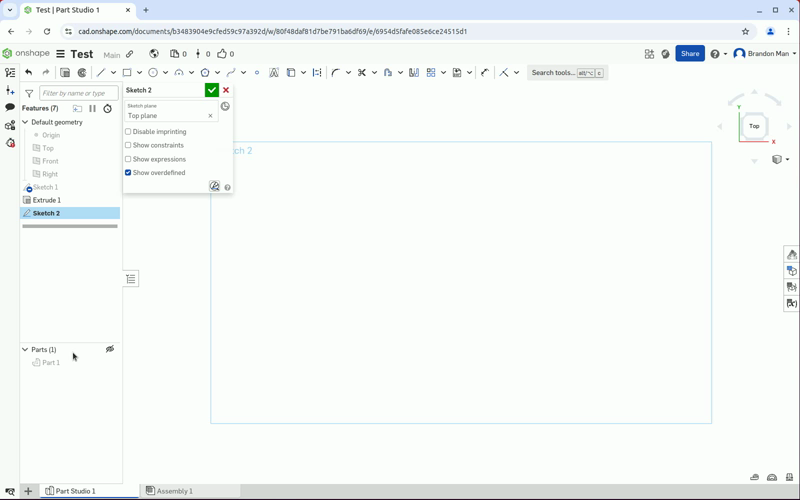
key(l)
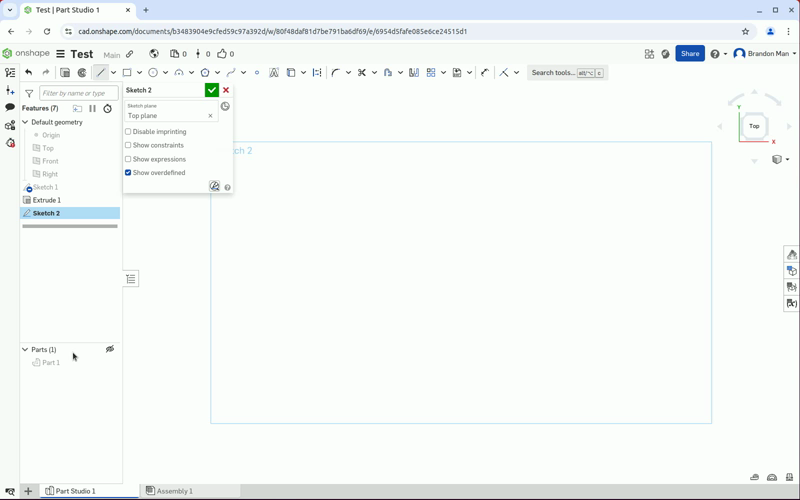
key_down(shift)
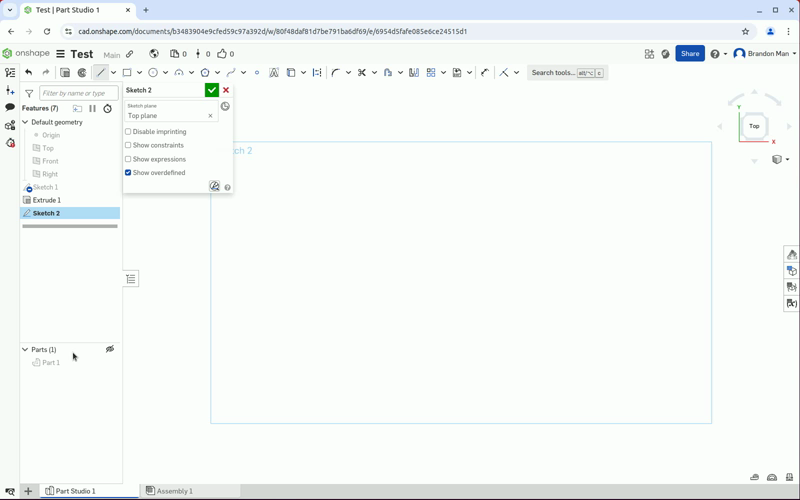
mouse_move(427, 301)
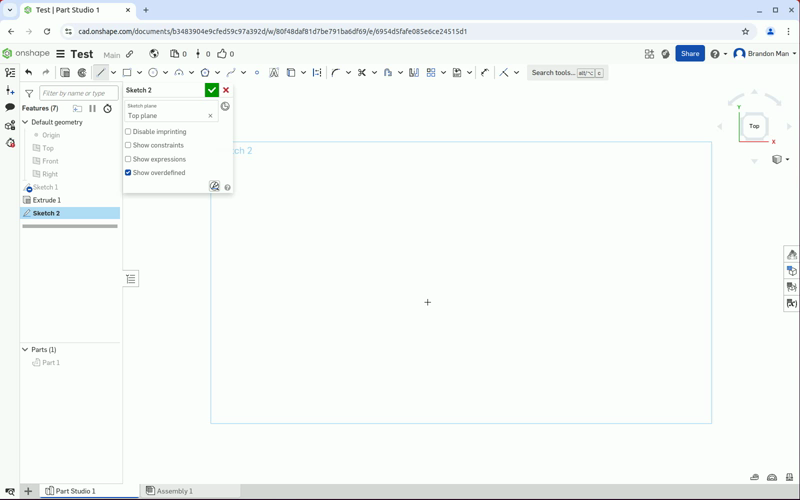
click(427, 301)
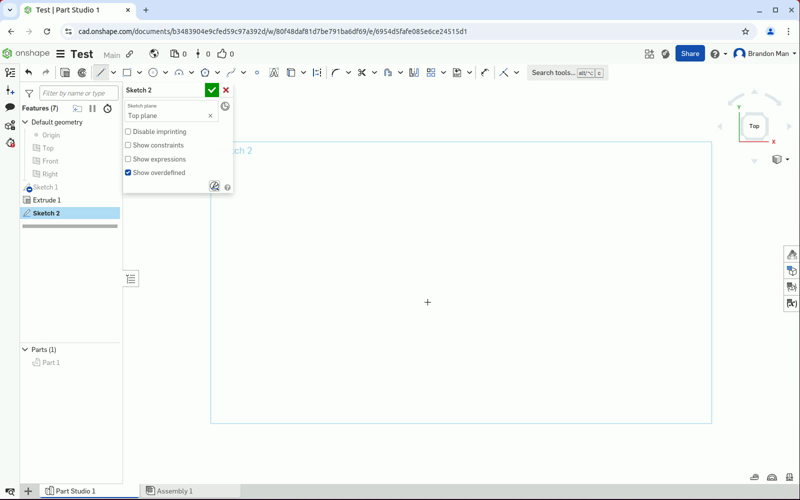
key_up(shift)
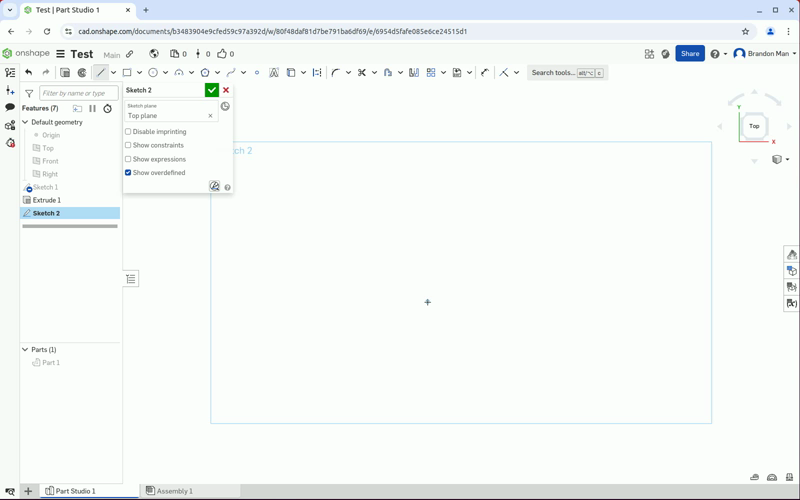
key_down(shift)
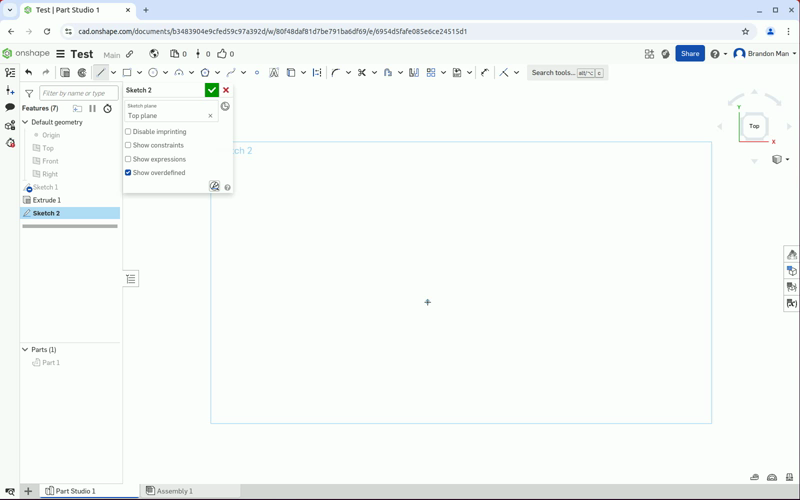
mouse_move(457, 301)
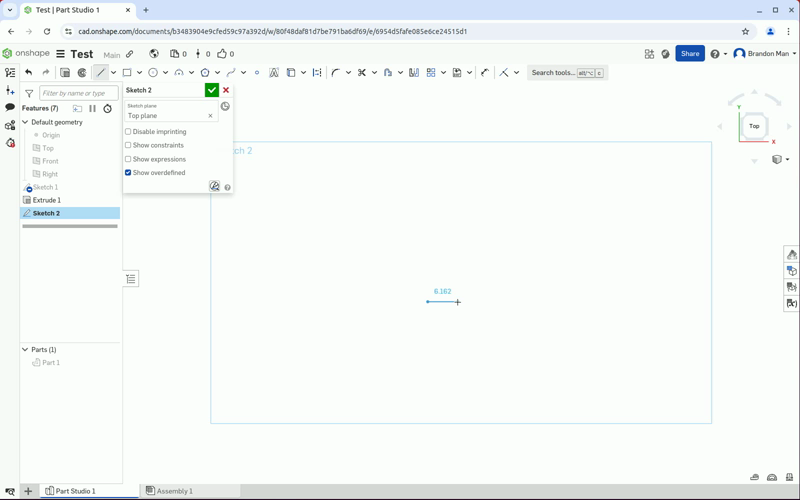
mouse_move(461, 320)
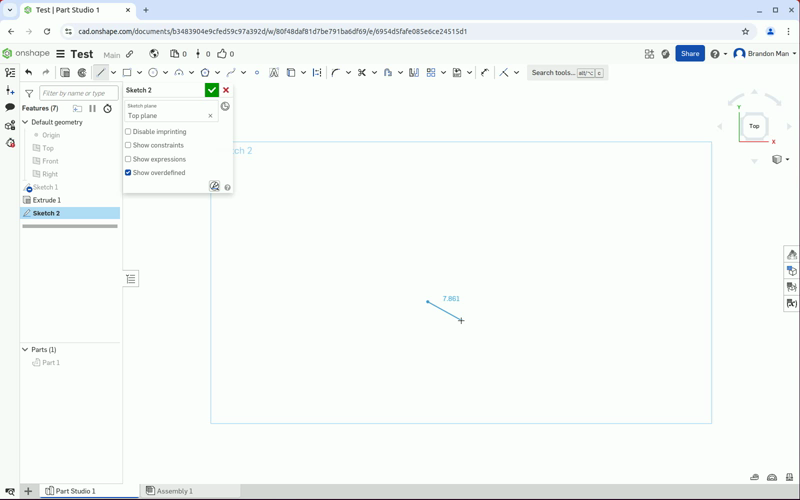
click(461, 320)
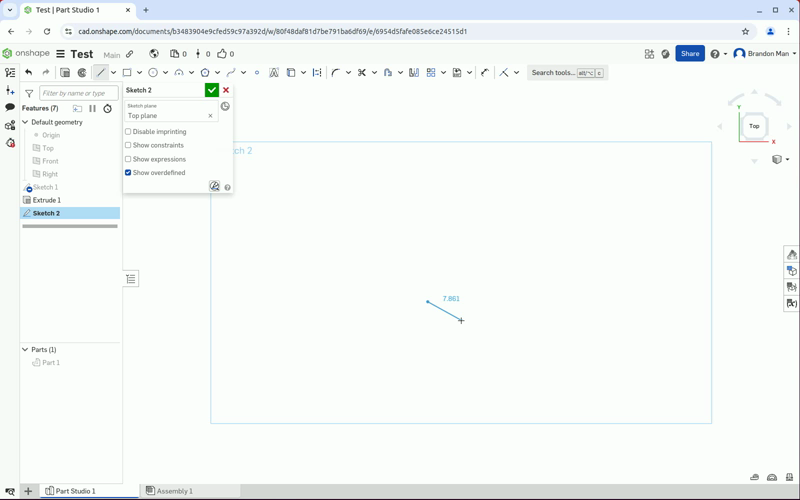
key_up(shift)
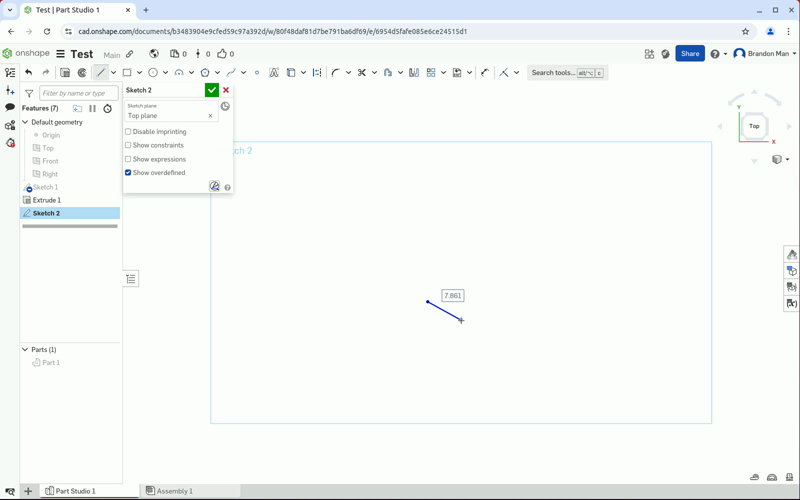
key_down(shift)
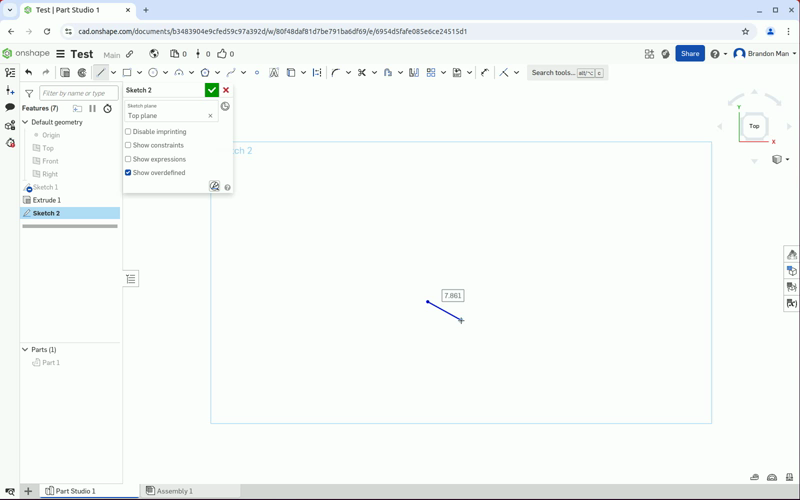
mouse_move(491, 320)
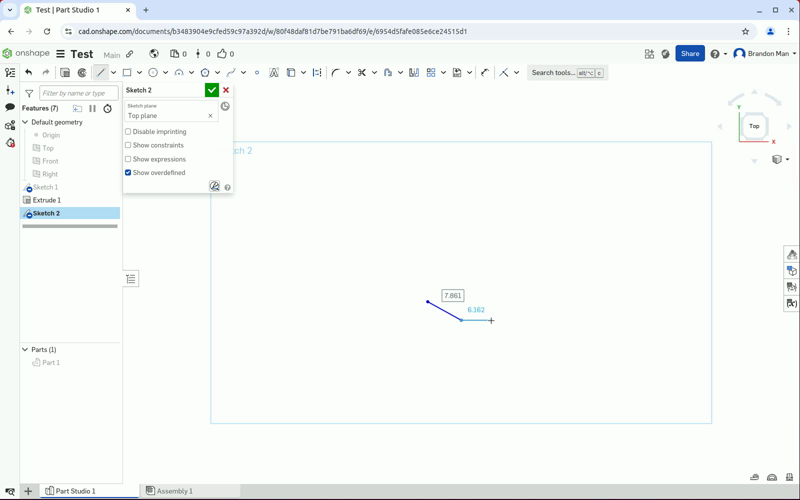
mouse_move(494, 301)
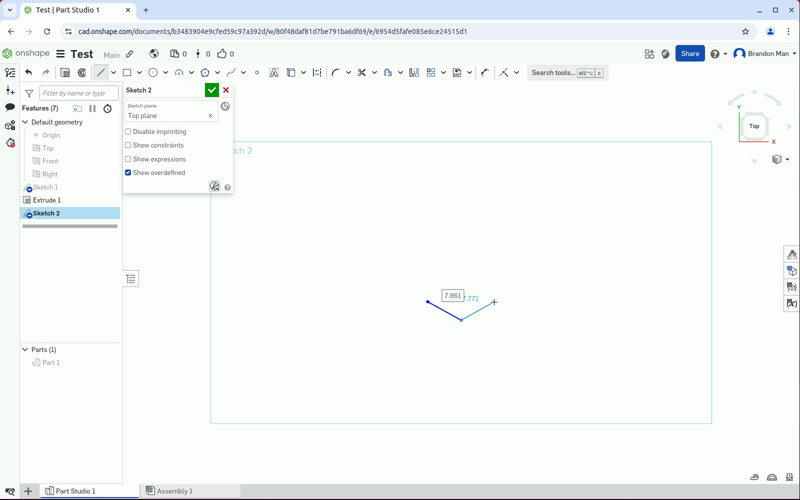
click(494, 301)
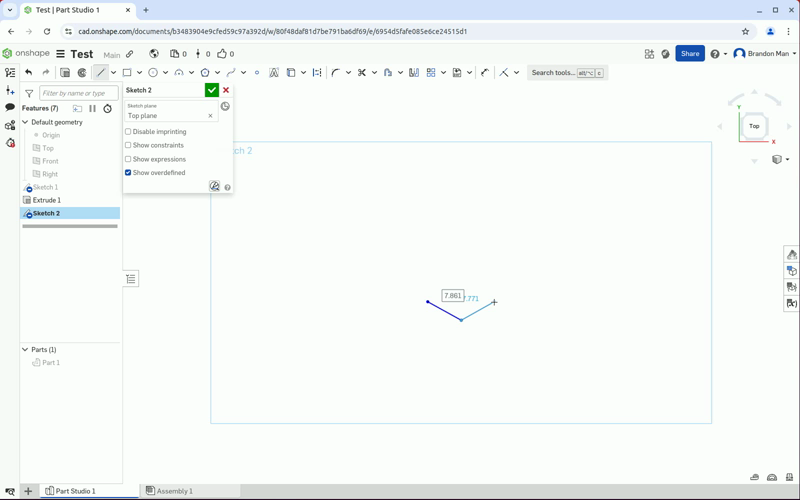
key_up(shift)
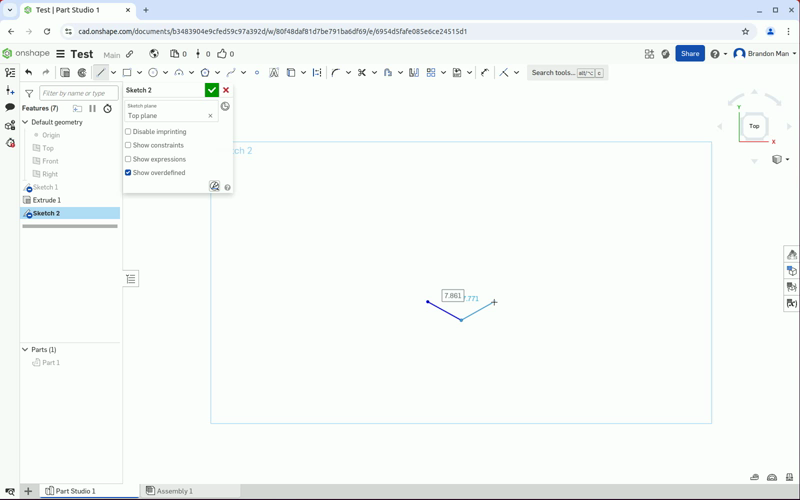
key_down(shift)
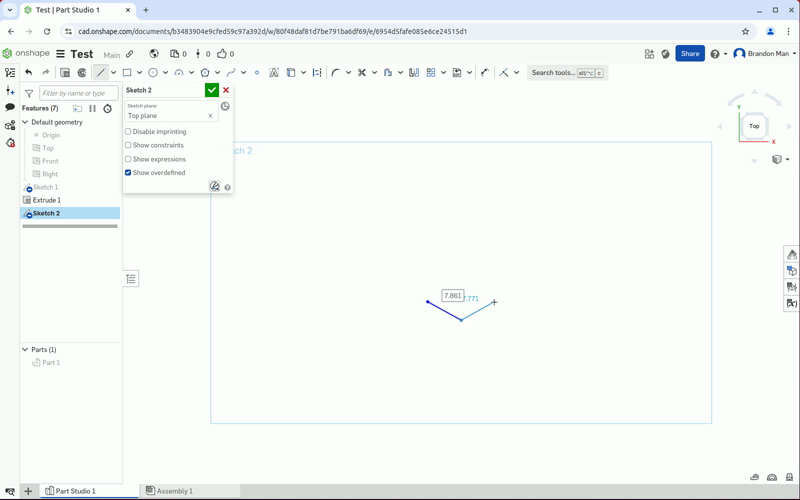
mouse_move(524, 301)
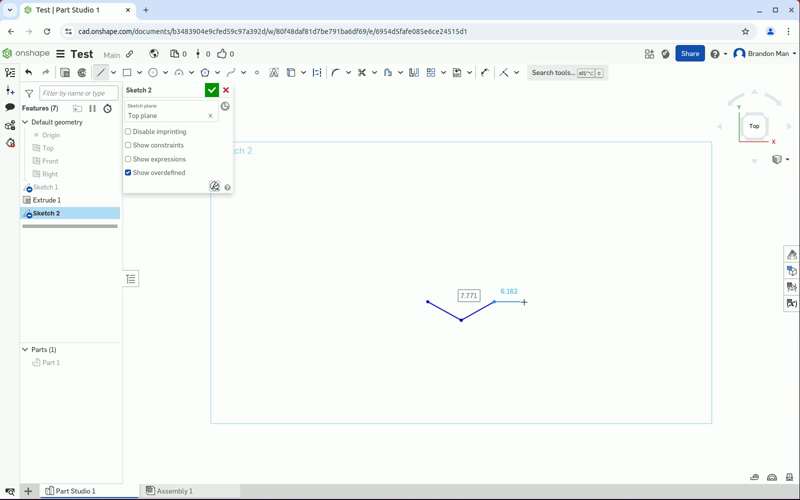
mouse_move(494, 263)
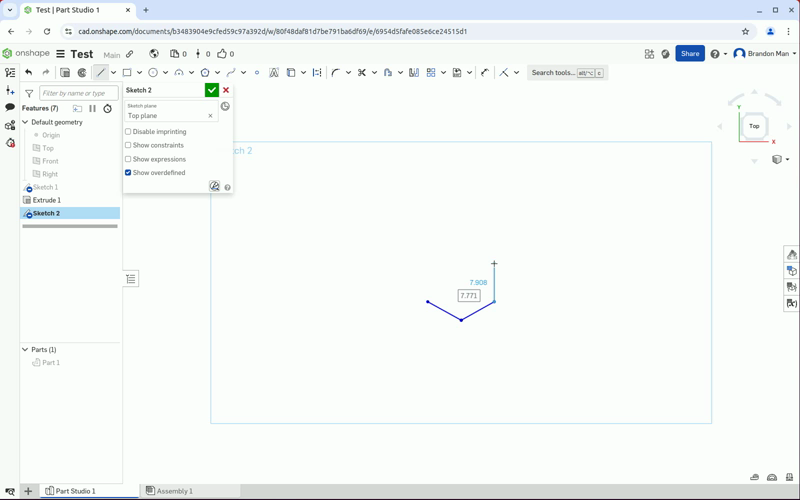
click(494, 263)
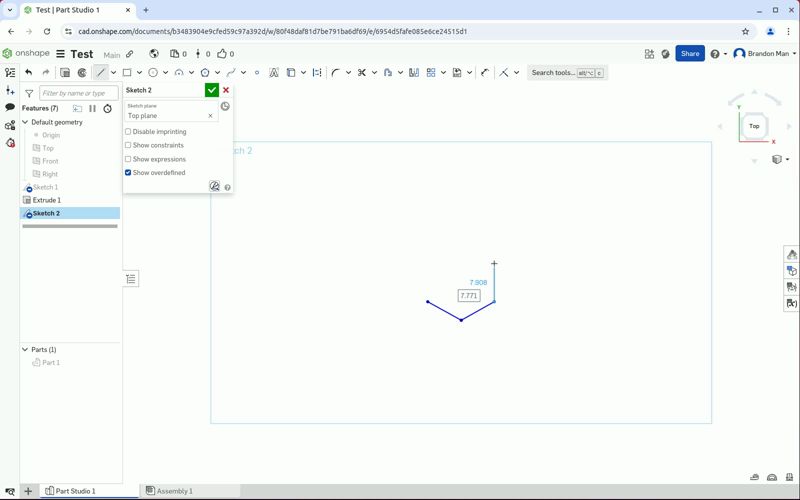
key_up(shift)
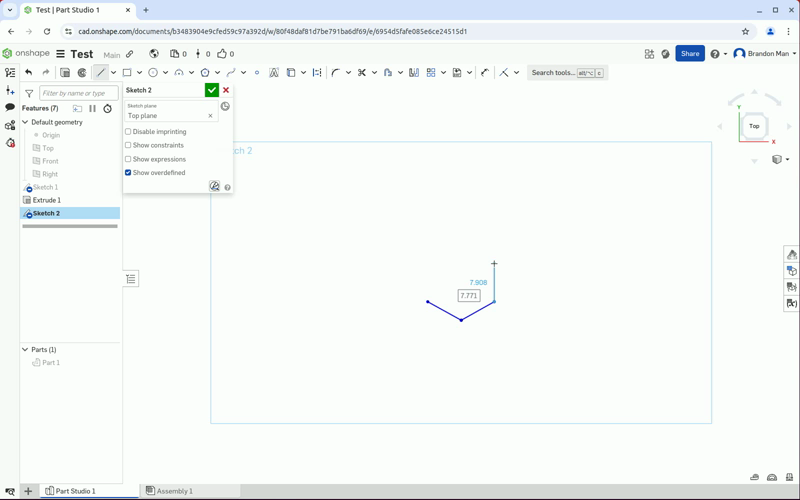
key_down(shift)
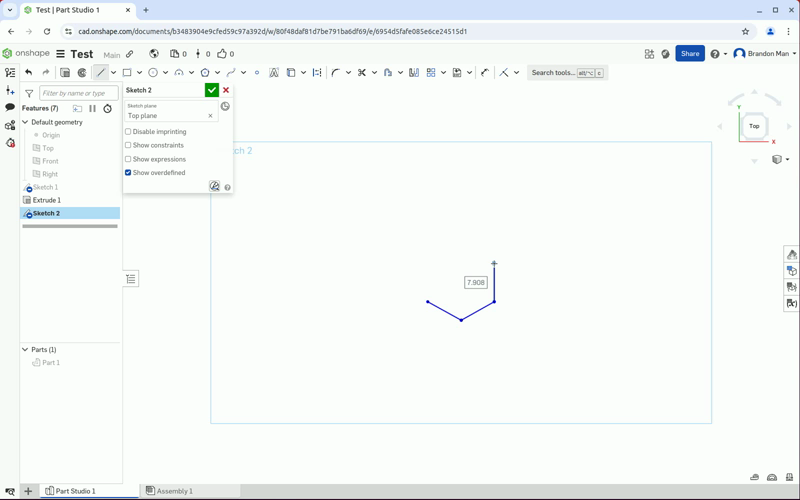
mouse_move(524, 263)
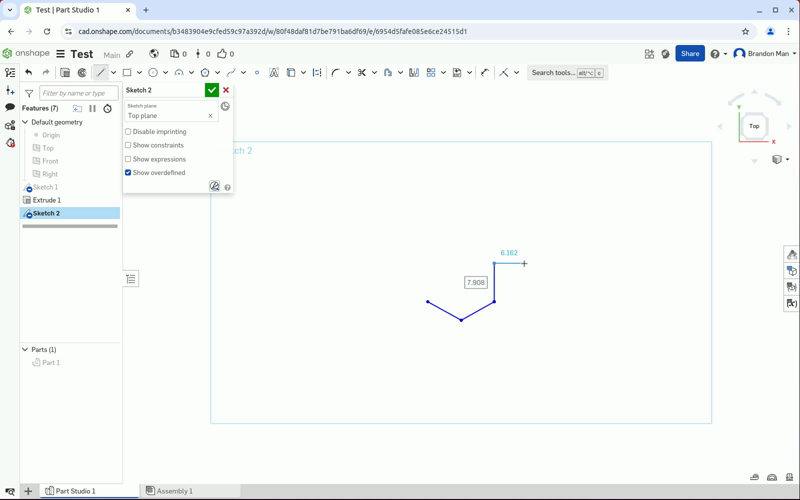
mouse_move(461, 244)
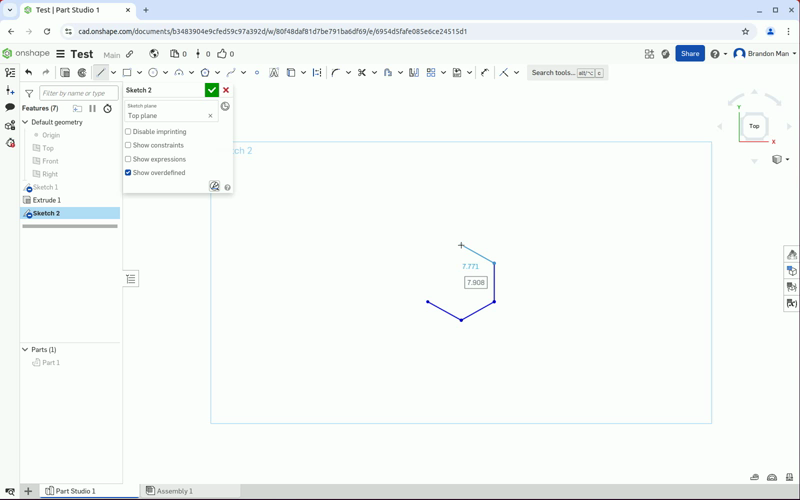
click(461, 244)
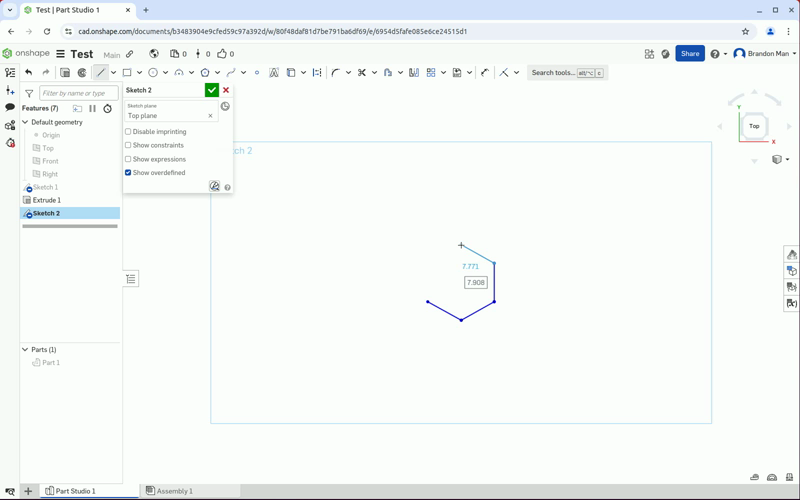
key_up(shift)
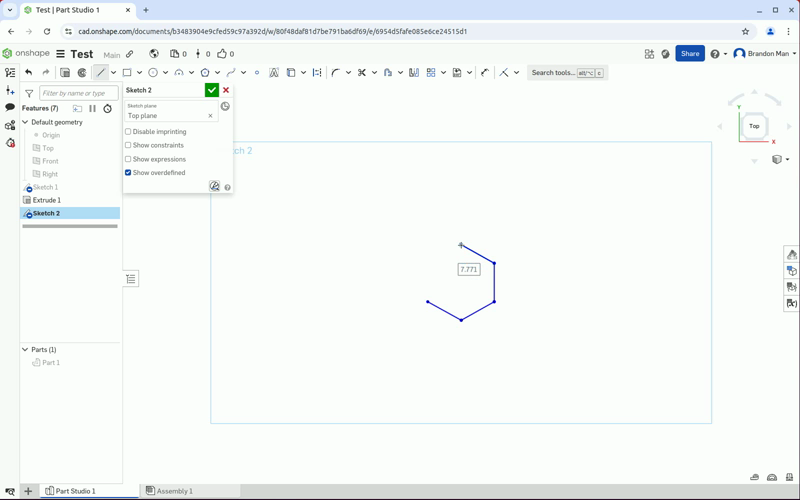
key_down(shift)
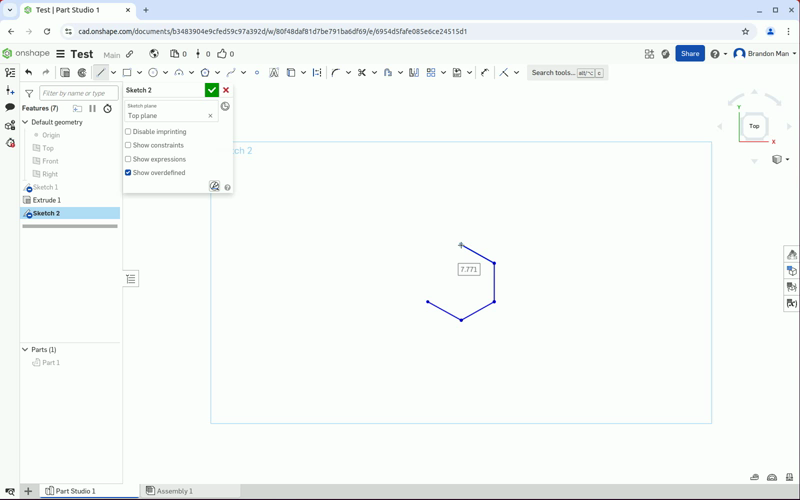
mouse_move(491, 244)
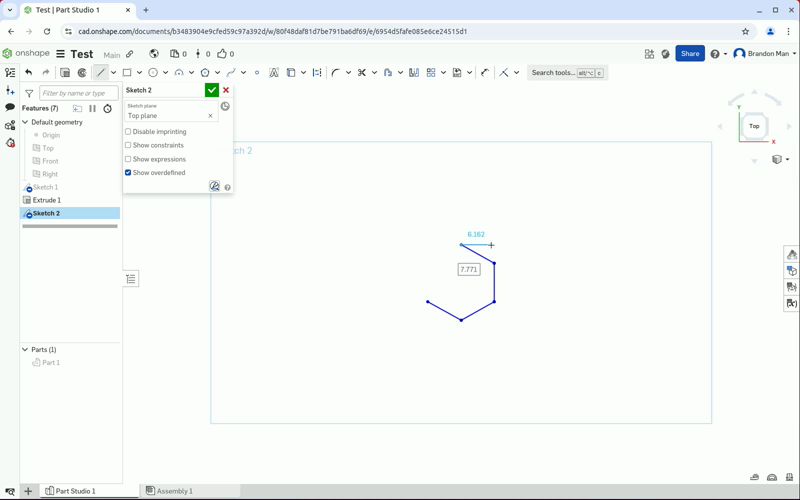
mouse_move(427, 263)
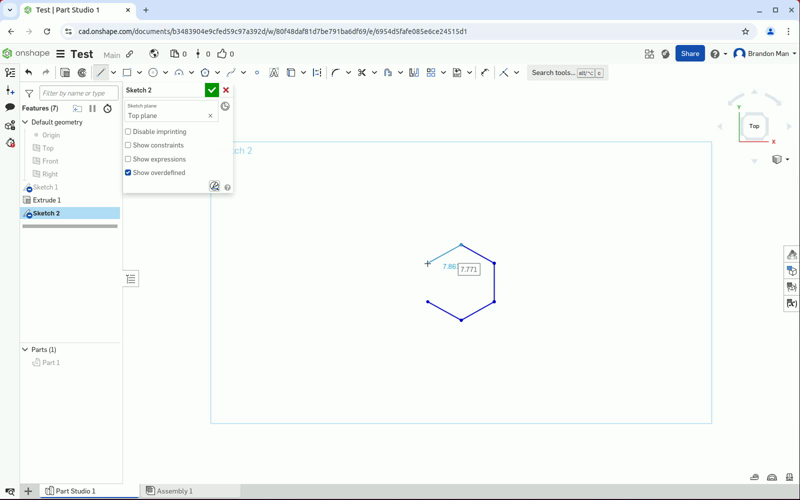
click(427, 263)
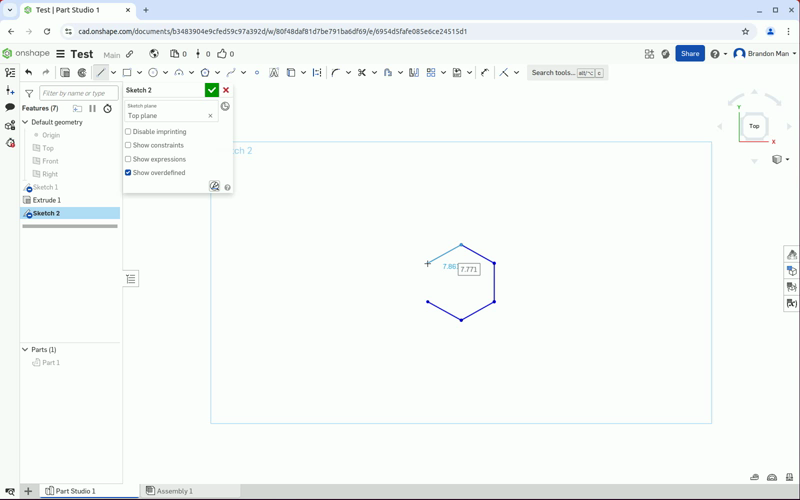
key_up(shift)
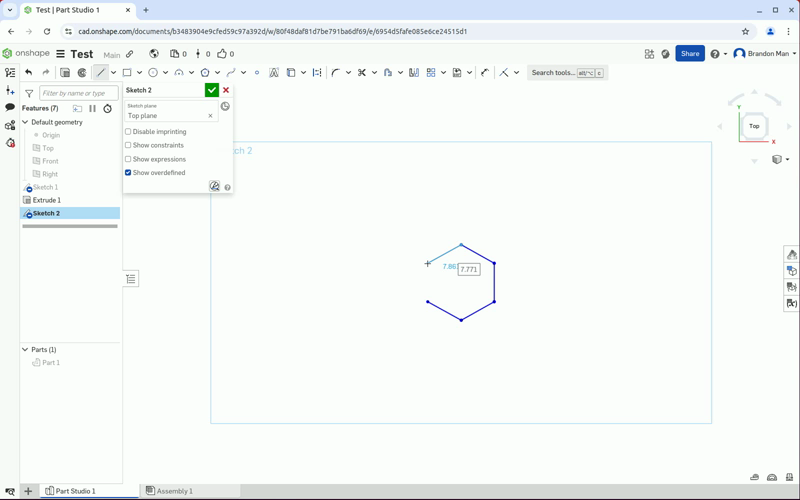
mouse_move(457, 263)
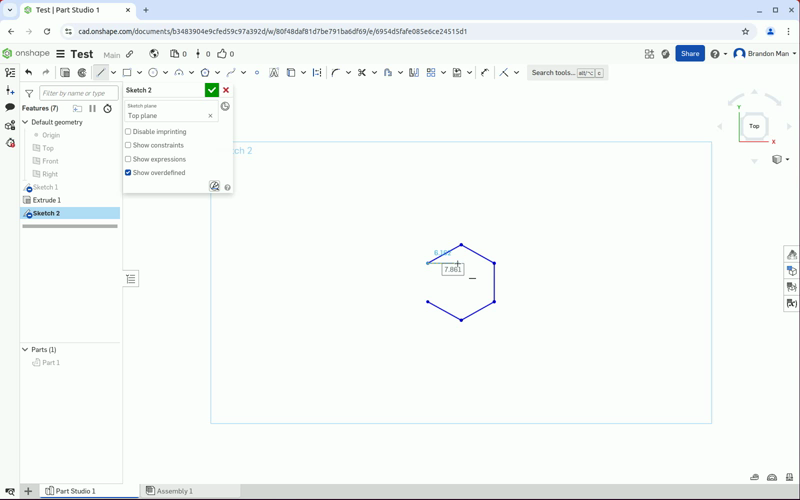
key_down(shift)
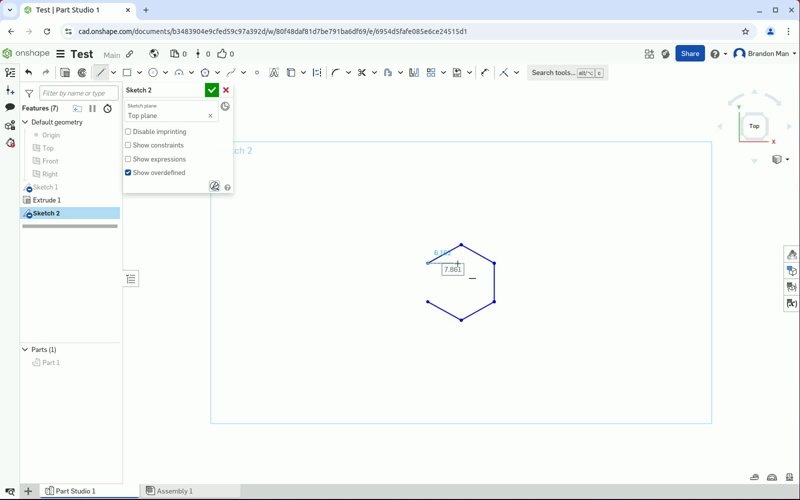
mouse_move(427, 301)
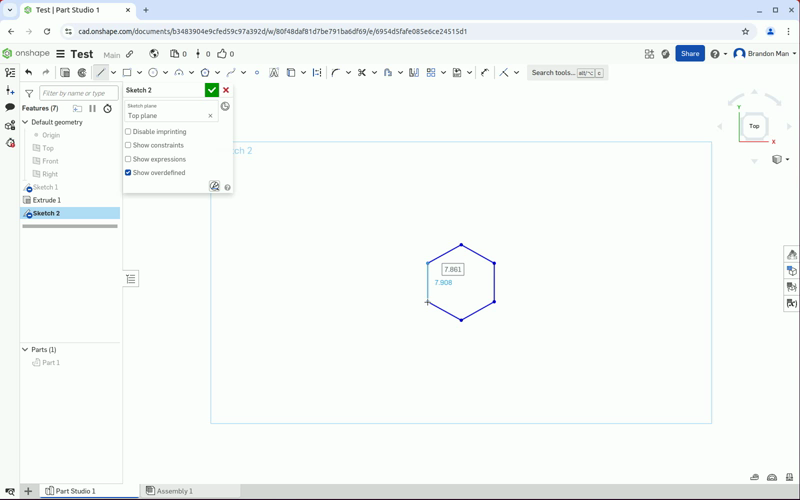
key_up(shift)
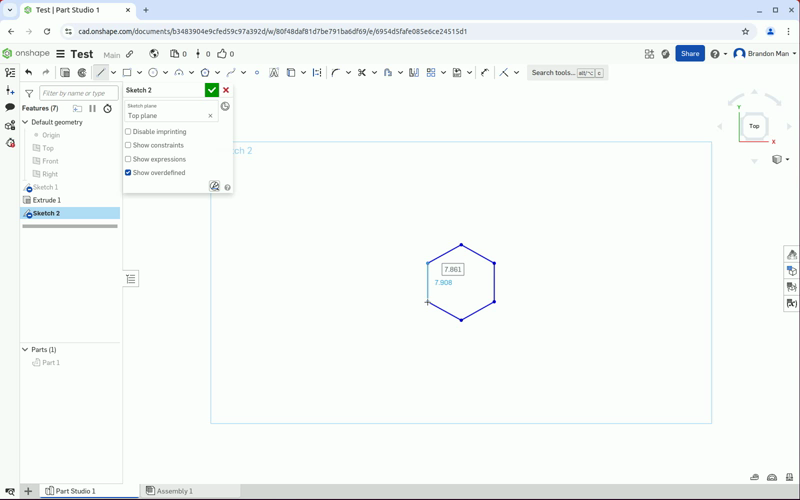
click(427, 301)
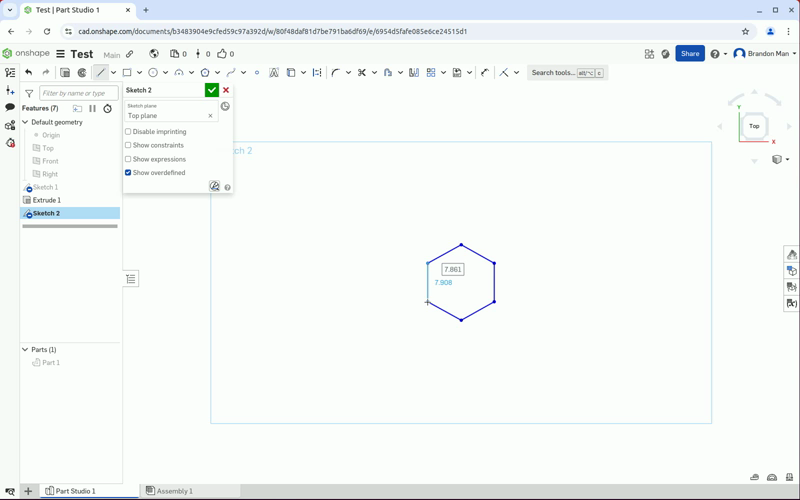
key(esc)
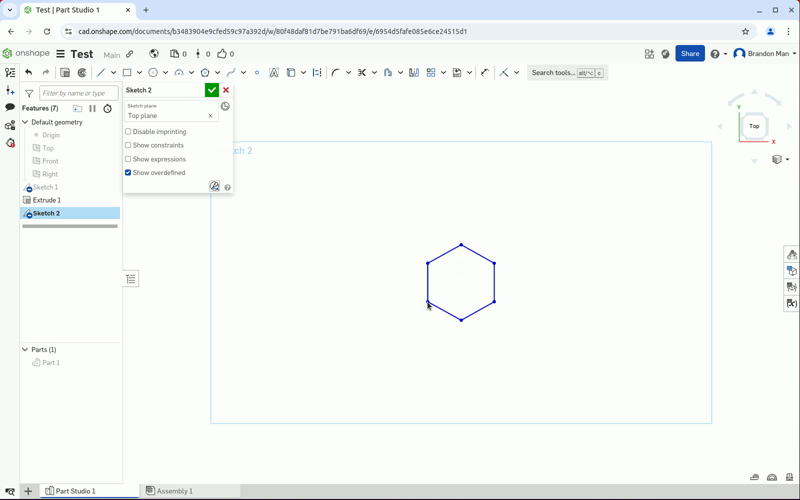
key(c)
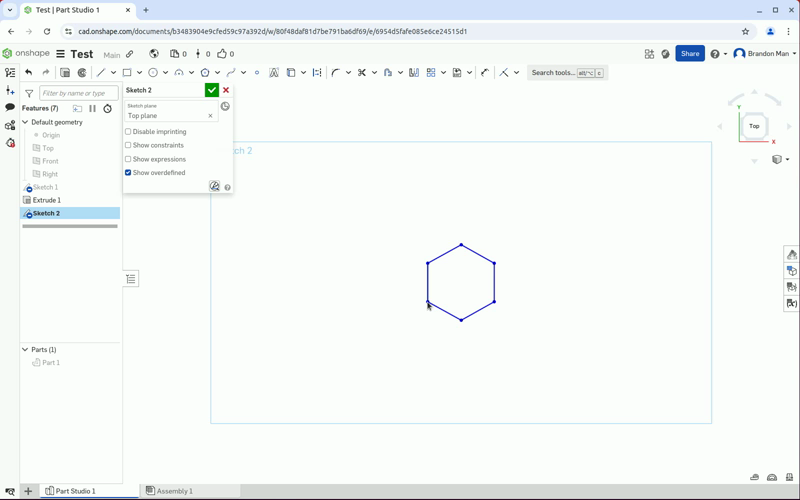
key_down(shift)
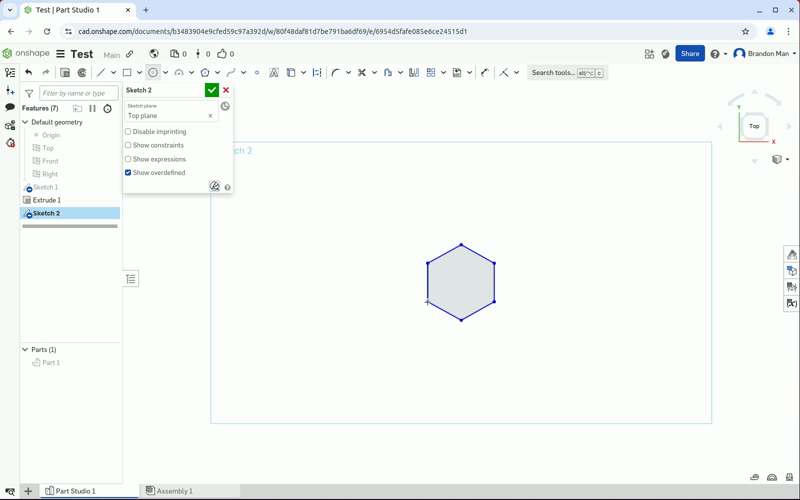
mouse_move(461, 282)
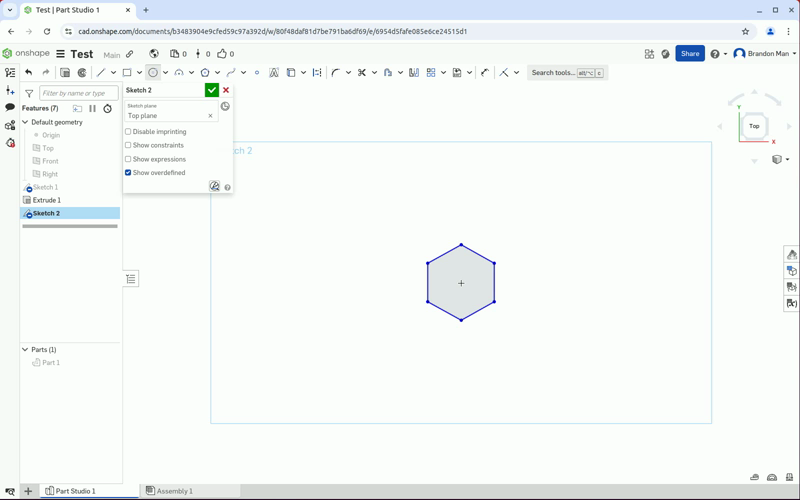
click(461, 282)
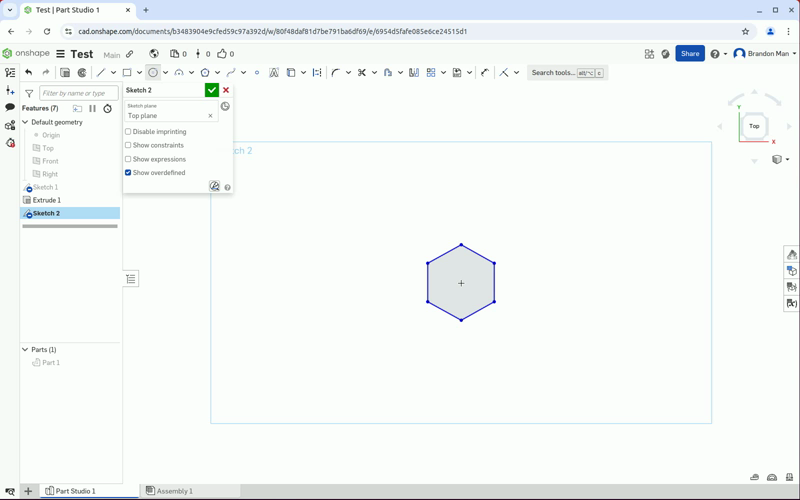
key_up(shift)
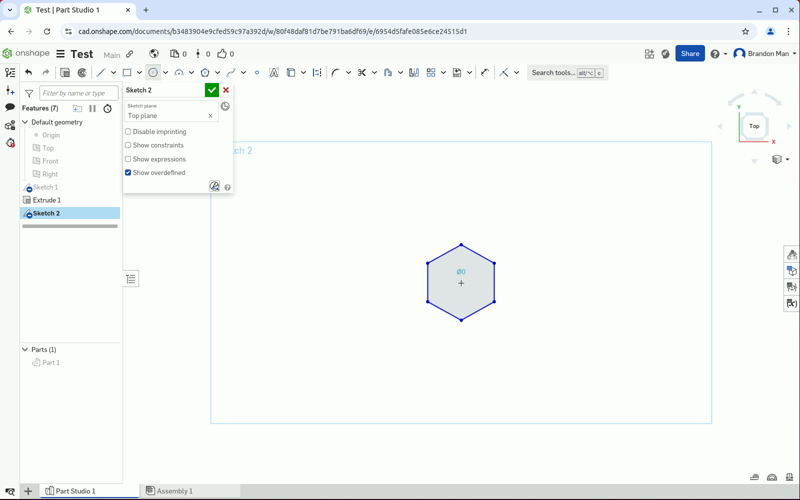
mouse_move(476, 282)
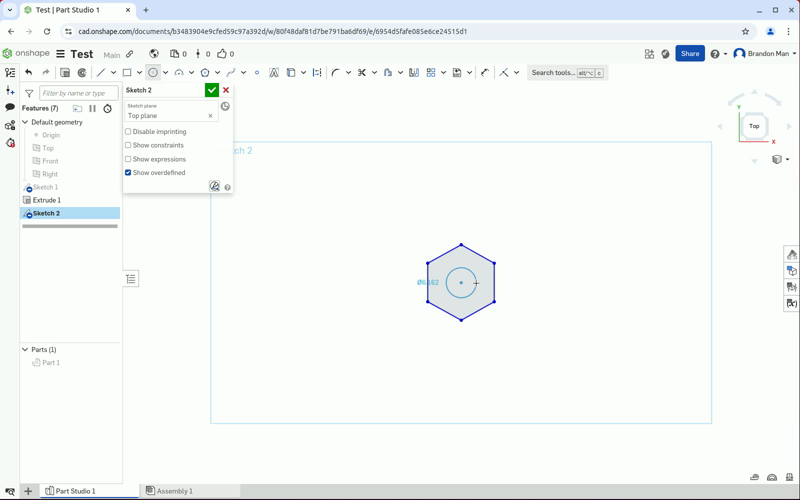
click(476, 282)
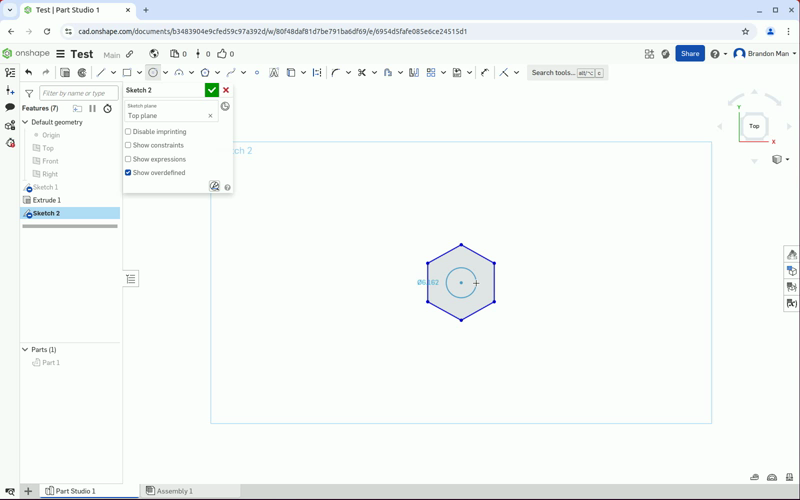
key(esc)
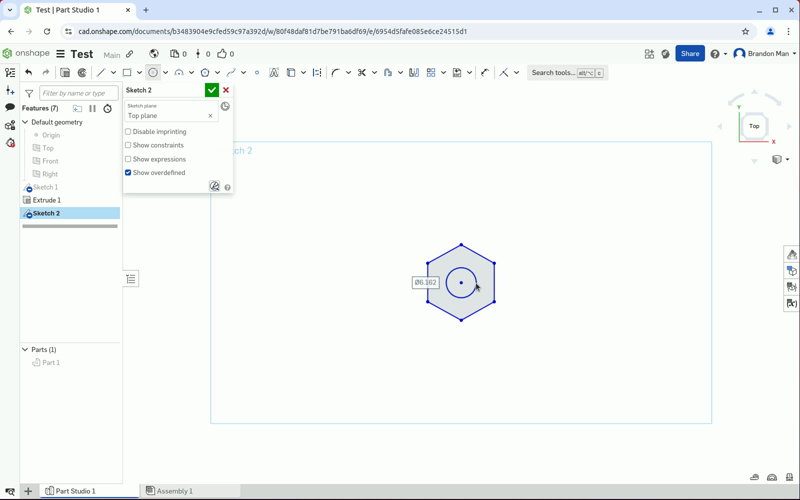
mouse_move(453, 257)
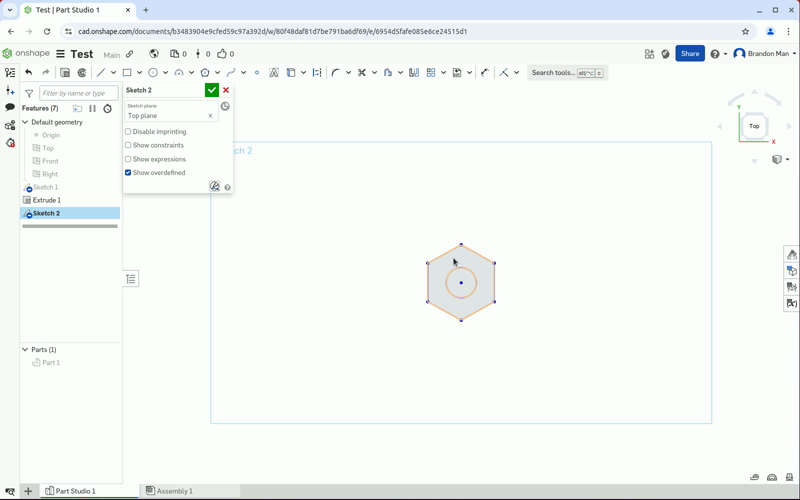
click(453, 257)
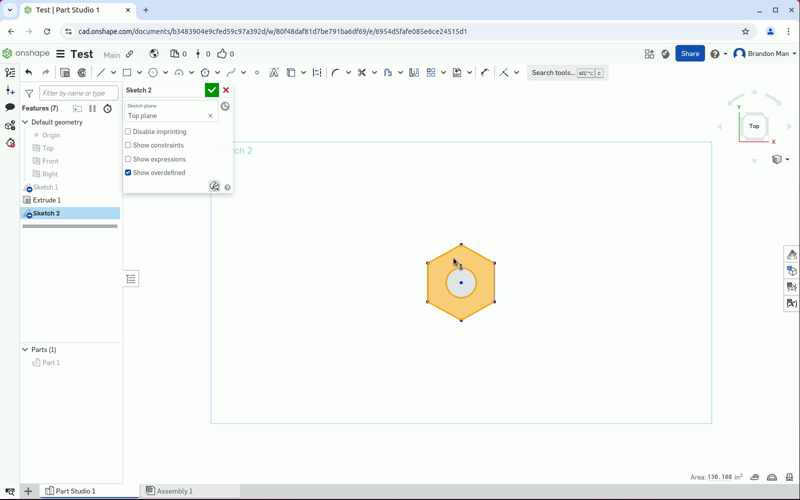
mouse_move(73, 352)
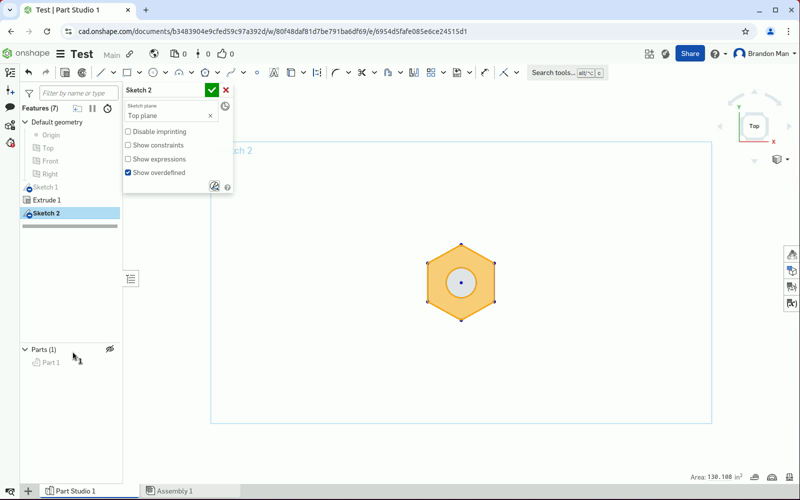
key(shift+y)
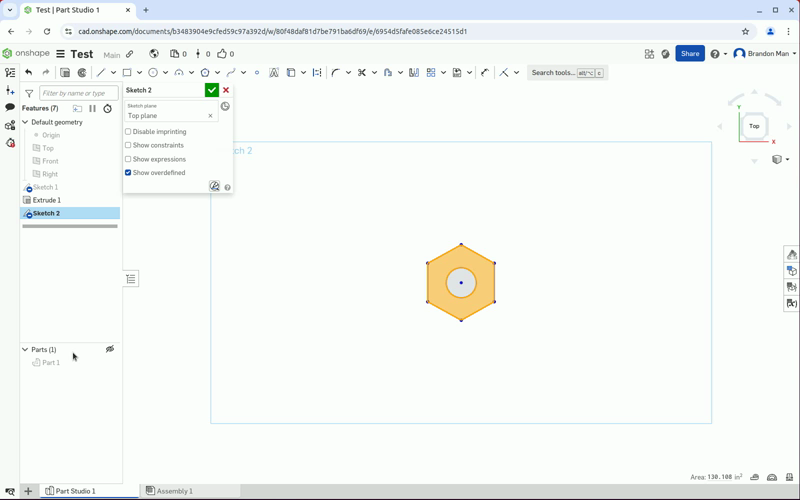
key(shift+e)
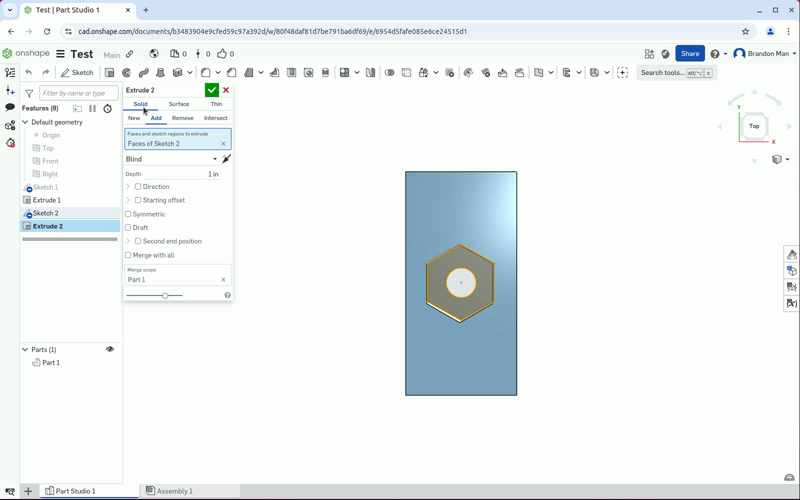
mouse_move(143, 106)
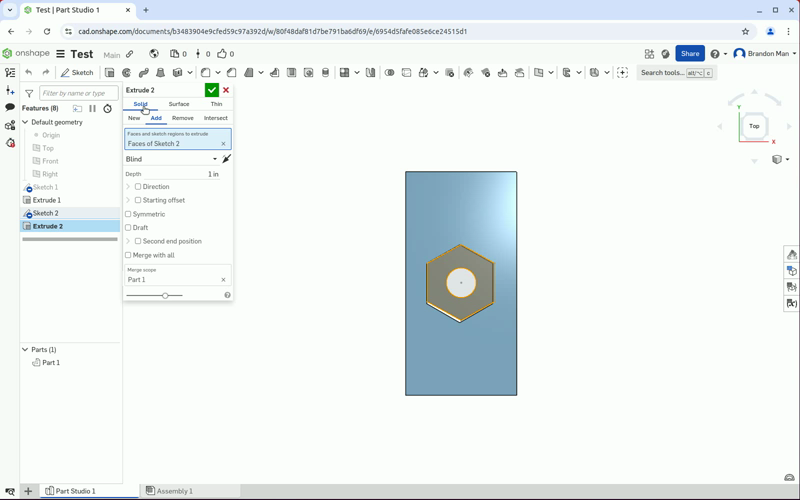
click(143, 106)
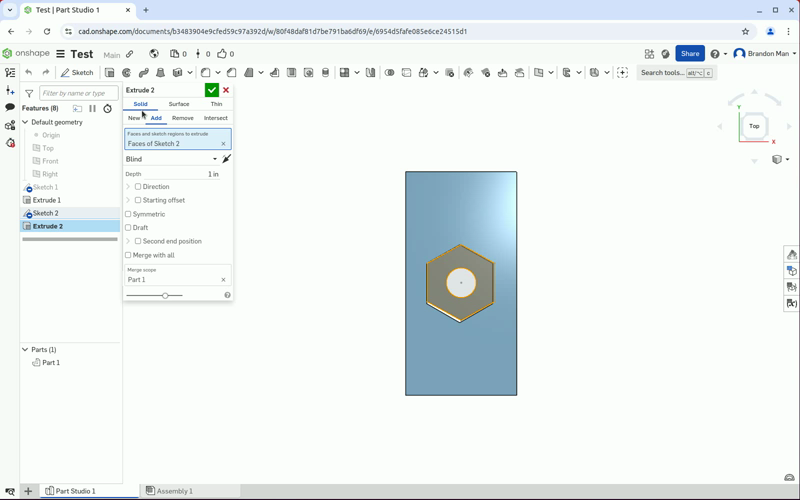
mouse_move(137, 120)
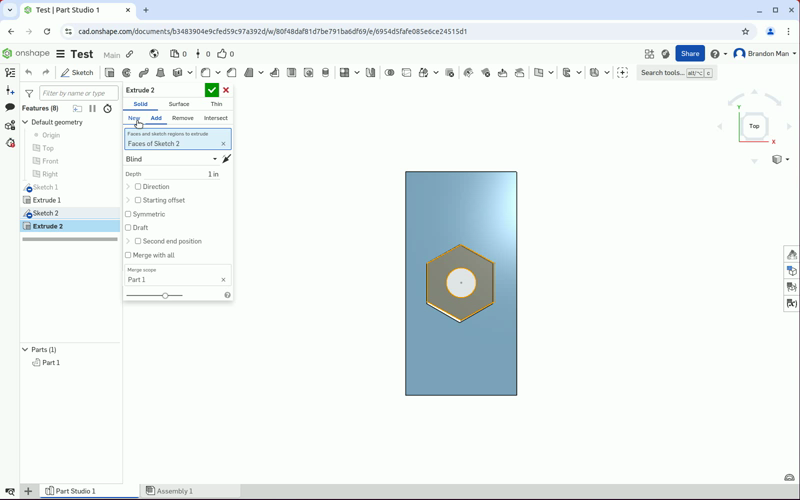
click(137, 120)
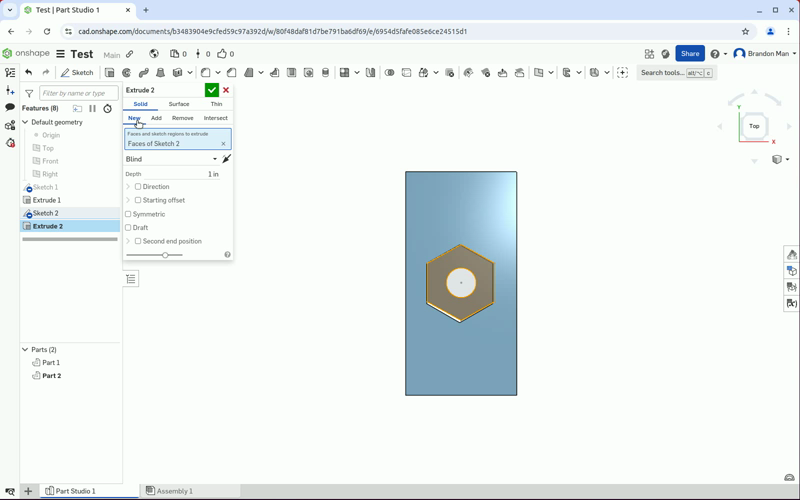
key(tab, 4)
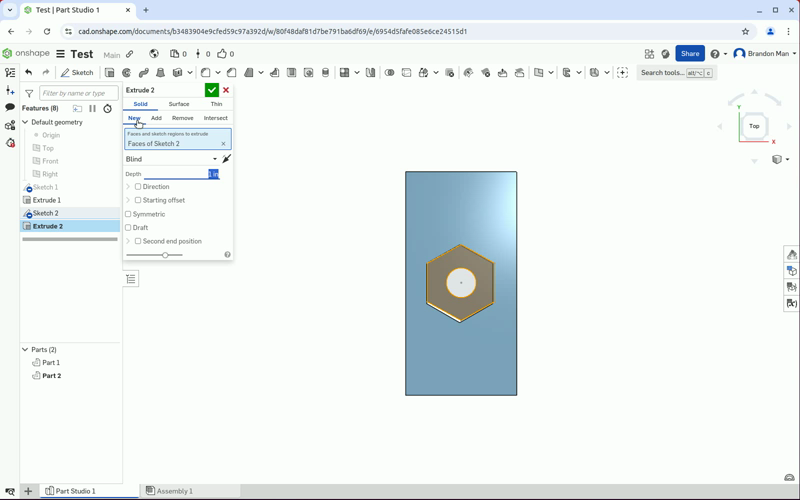
text(2.889)
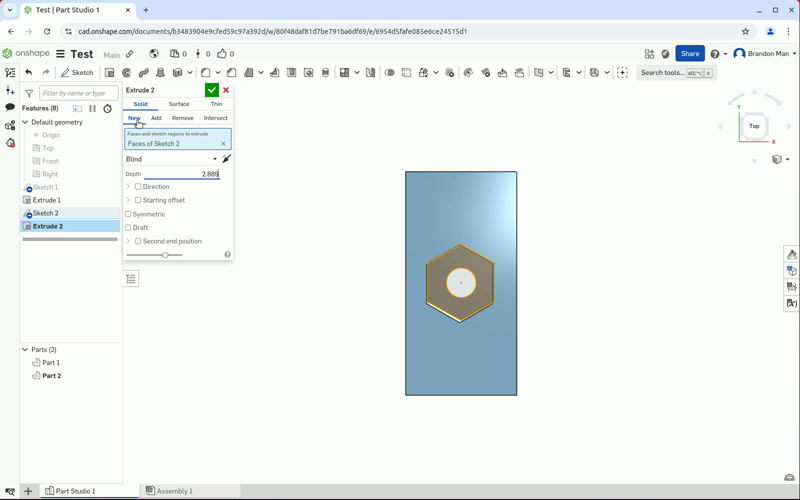
key(enter)
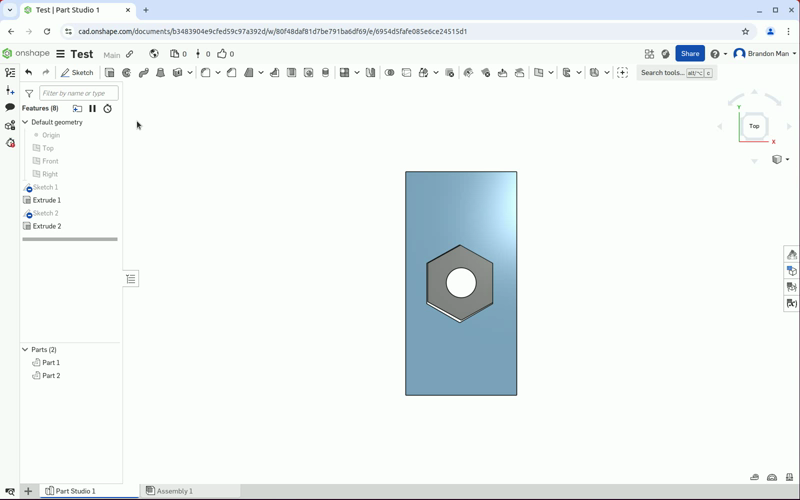
key(shift+h)
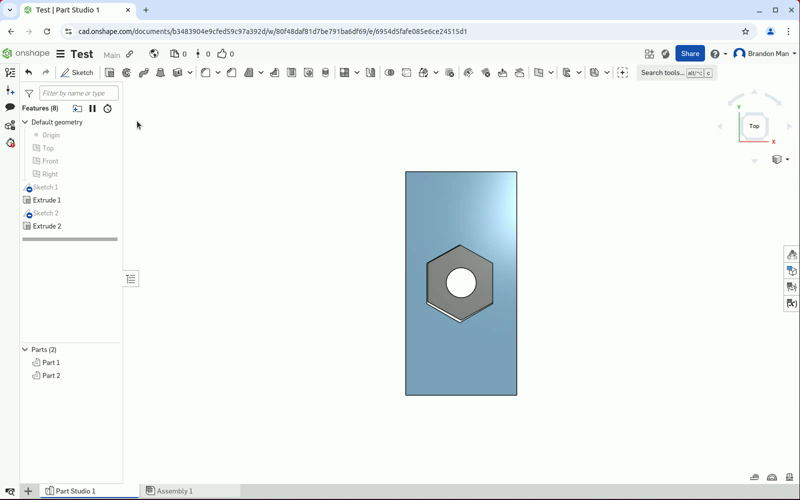
key(shift+h)
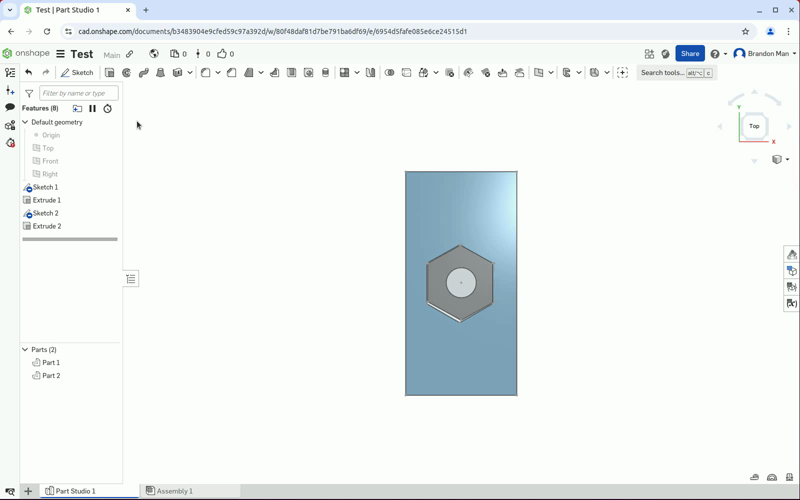
key(shift+7)
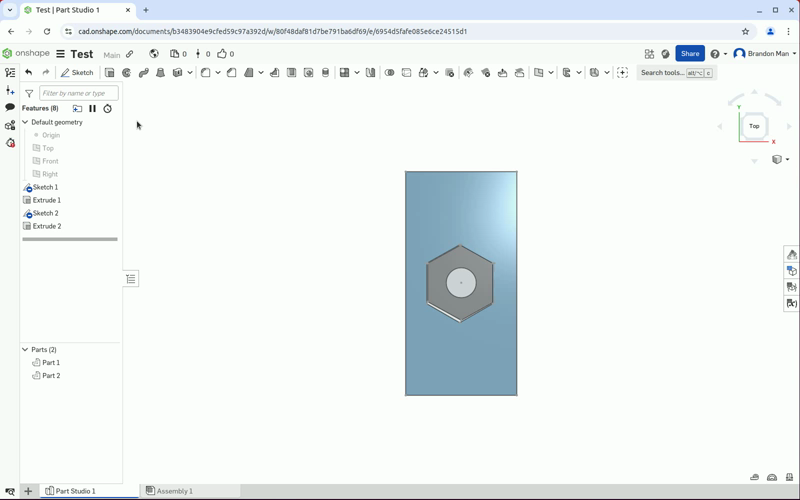
key(up, 3)
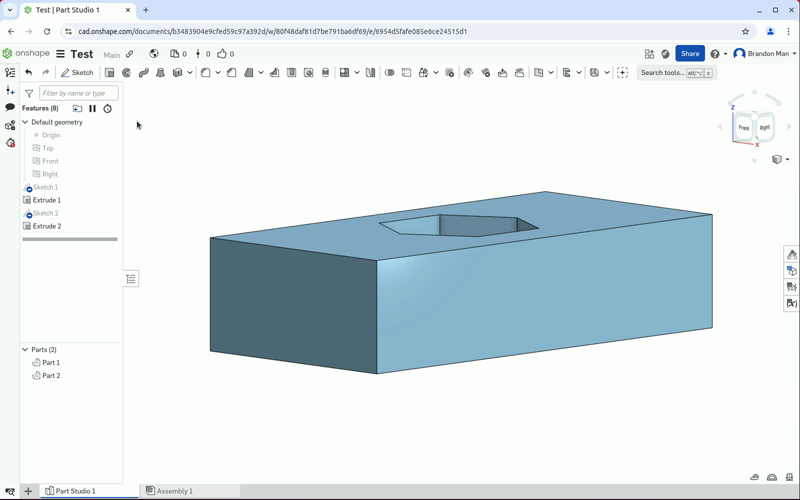
key(left, 3)
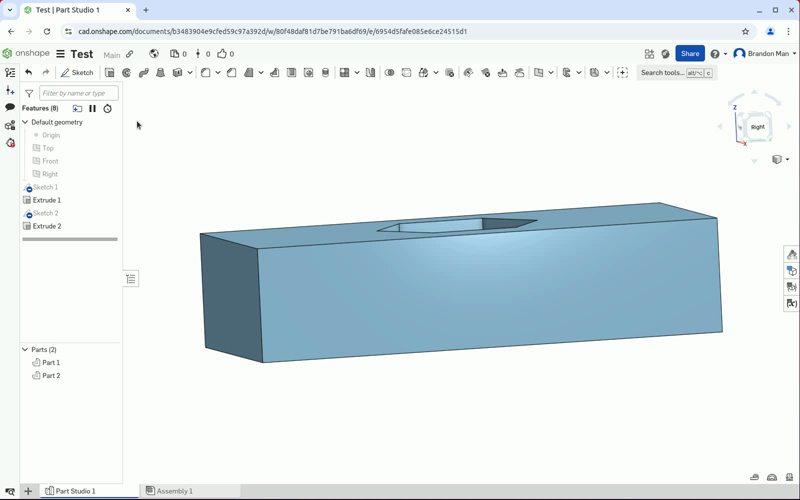
key(right, 3)
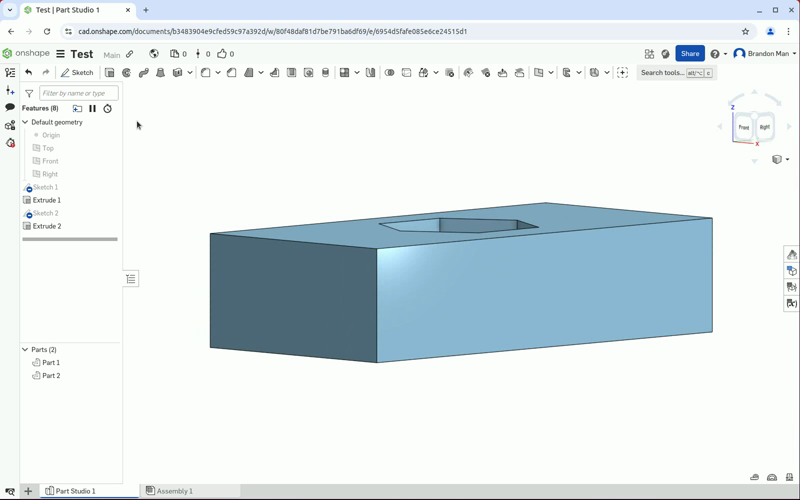
key(down, 3)
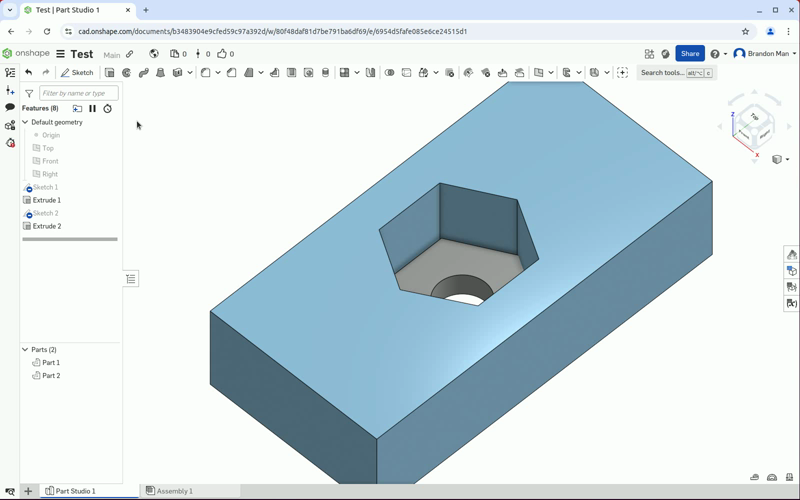
mouse_move(73, 189)
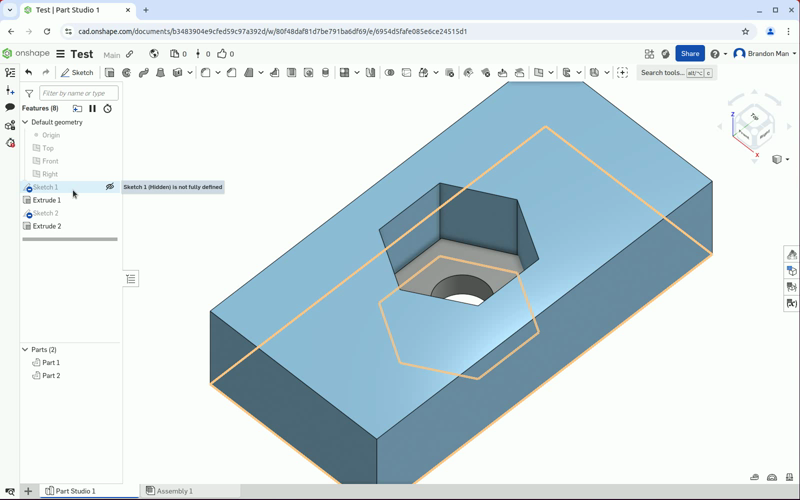
click(73, 189)